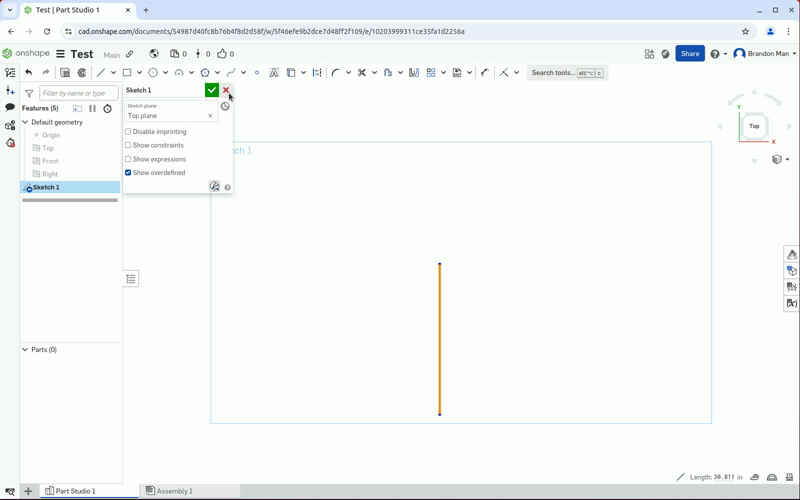
key(shift+h)
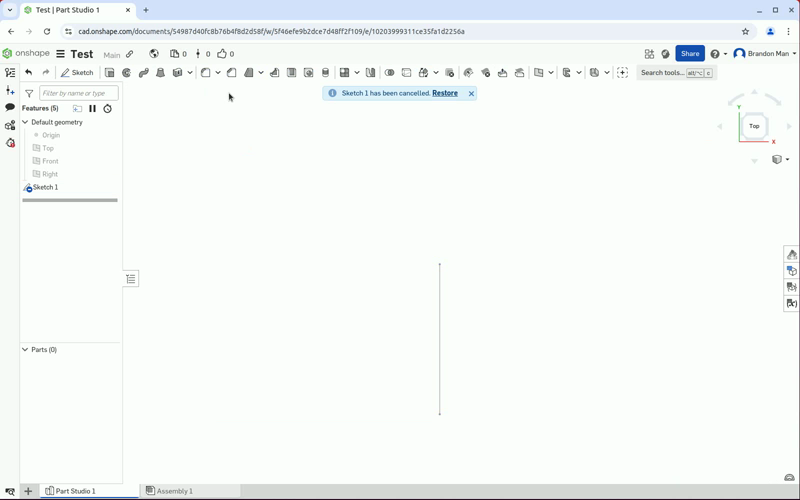
key(shift+s)
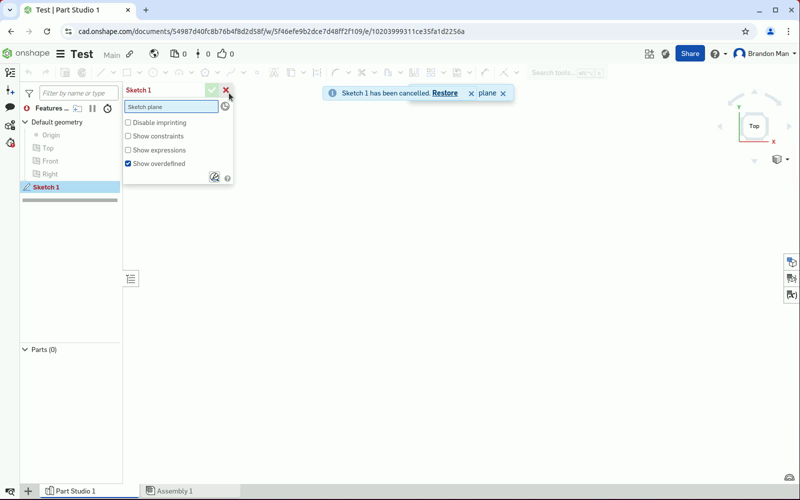
mouse_move(73, 150)
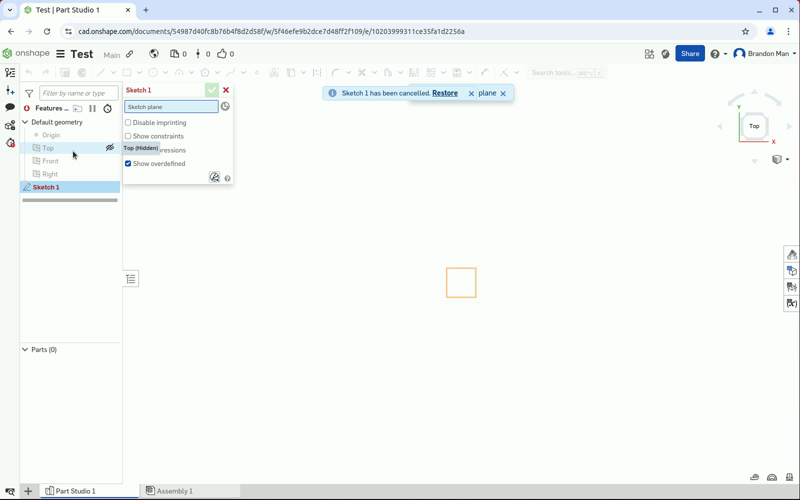
click(73, 150)
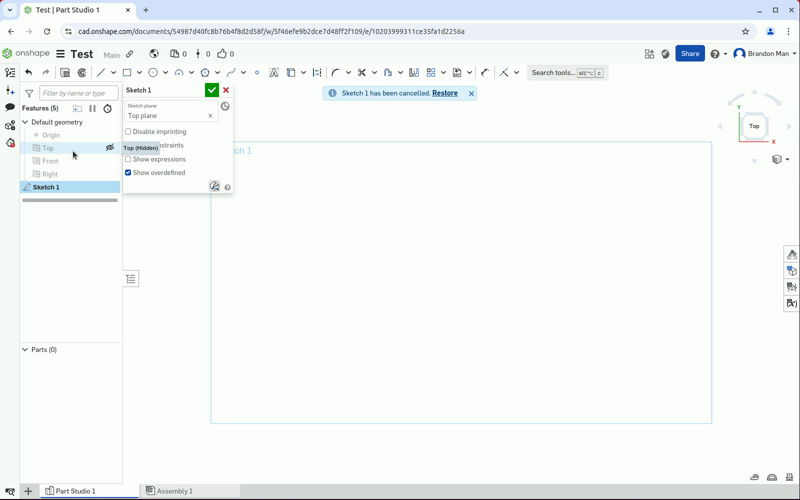
mouse_move(73, 352)
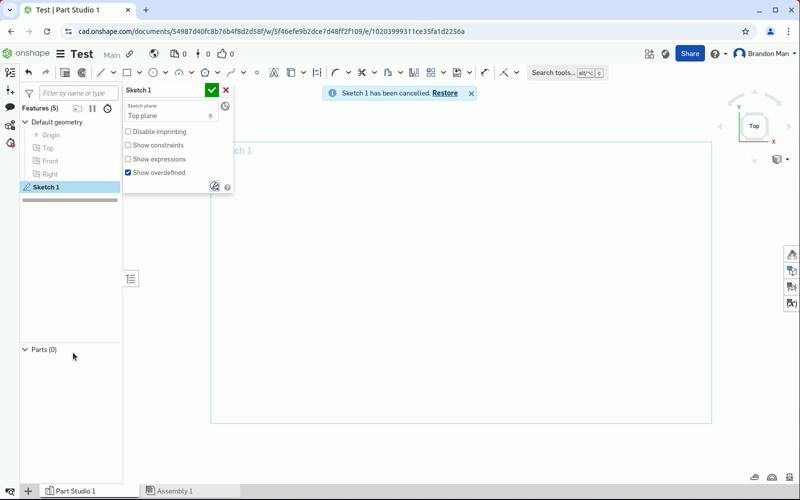
key(y)
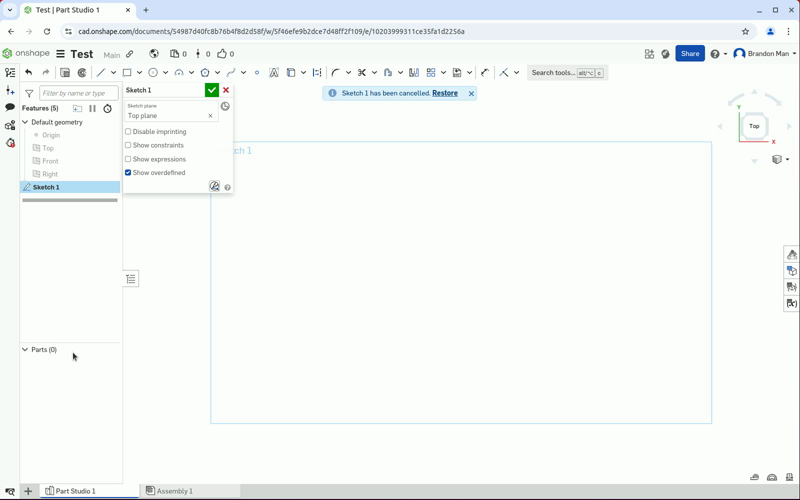
key(l)
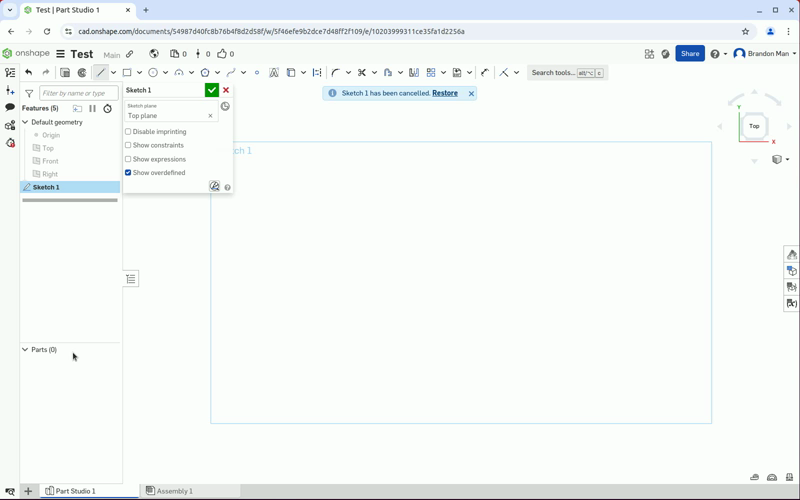
key_down(shift)
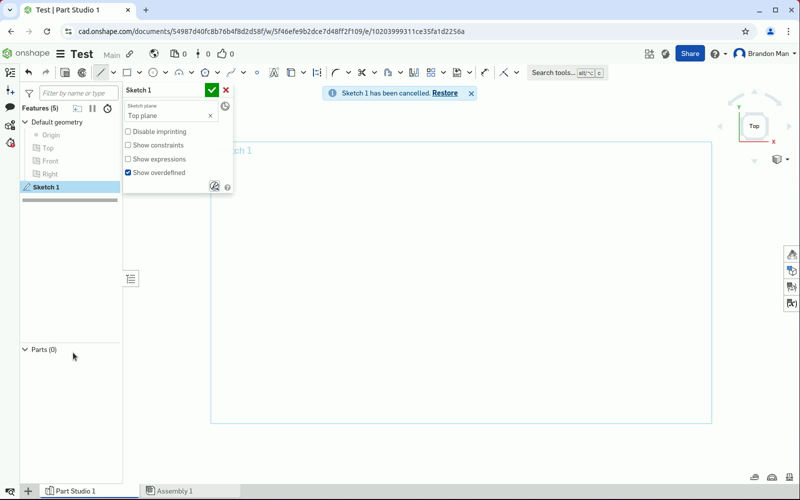
mouse_move(357, 339)
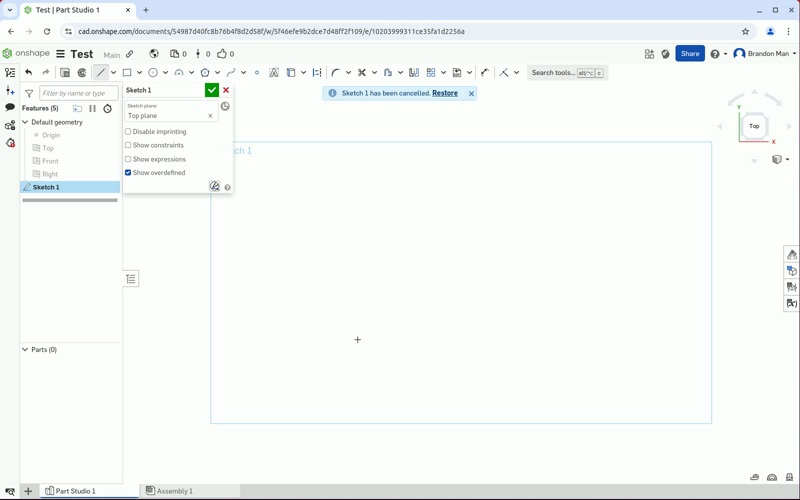
click(357, 339)
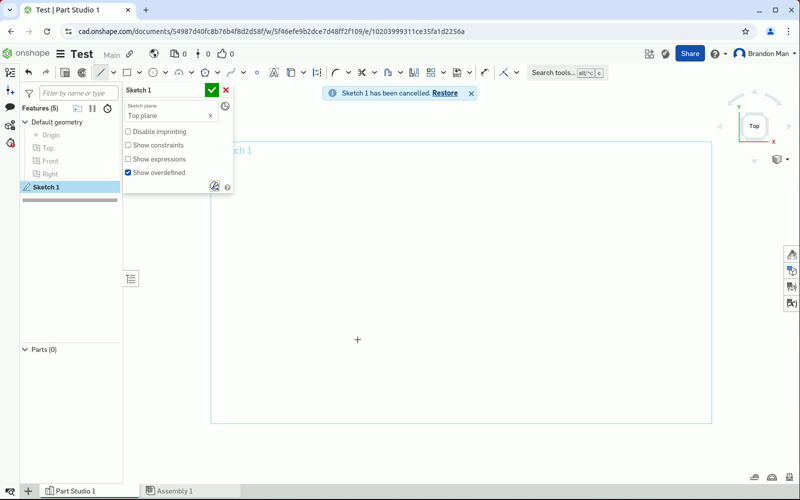
key_up(shift)
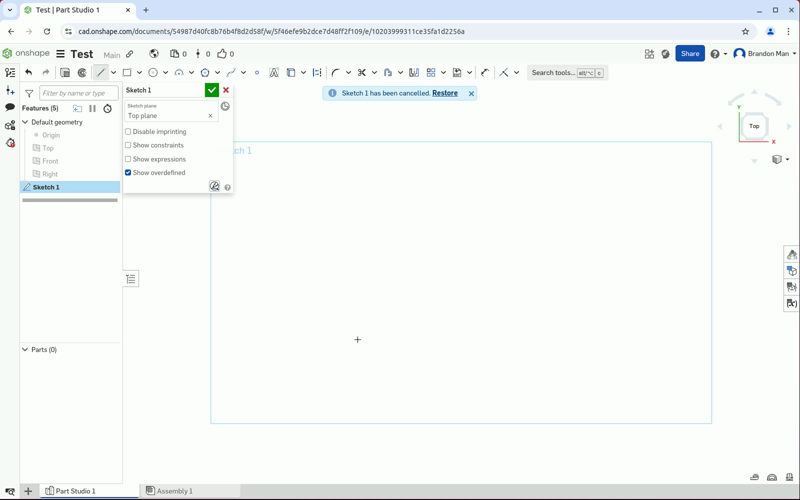
key_down(shift)
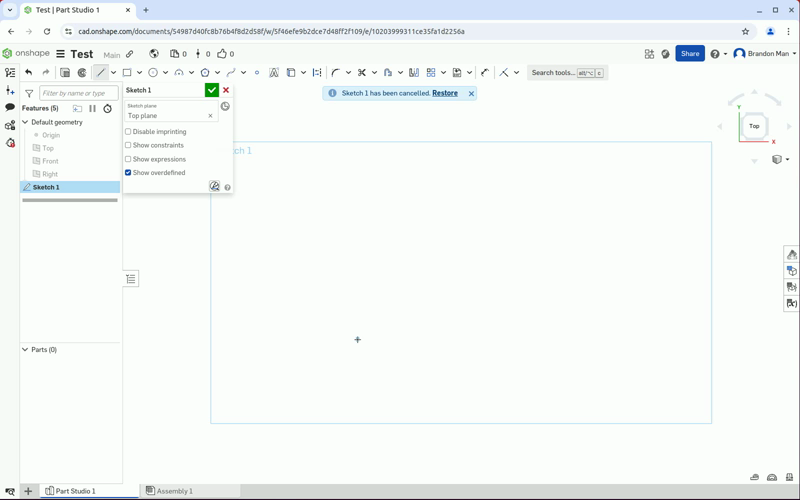
mouse_move(461, 339)
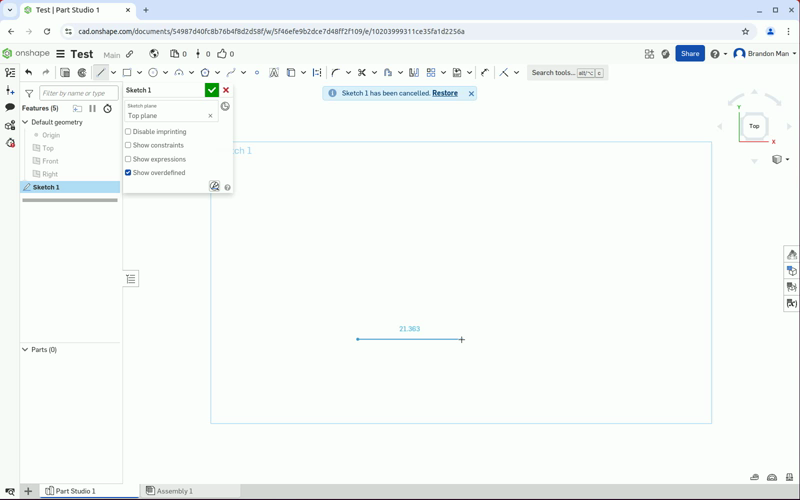
click(461, 339)
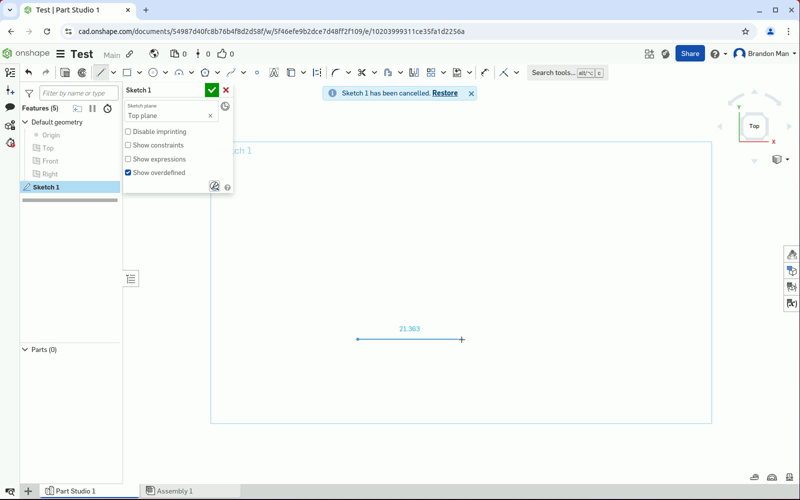
key_up(shift)
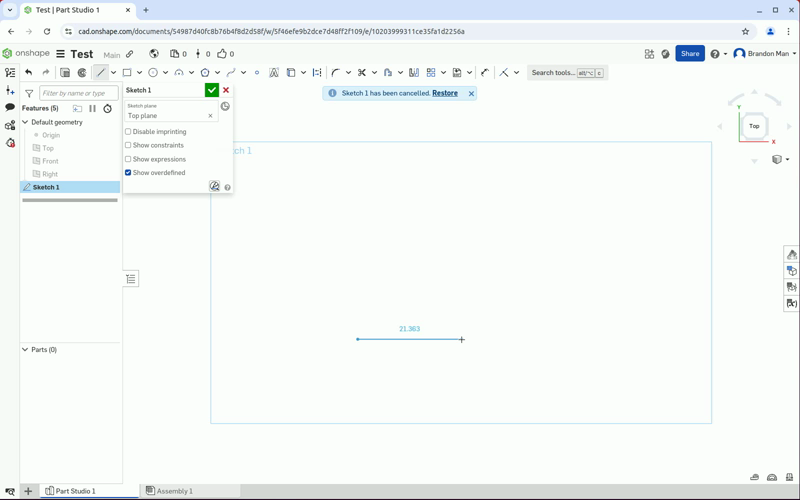
key_down(shift)
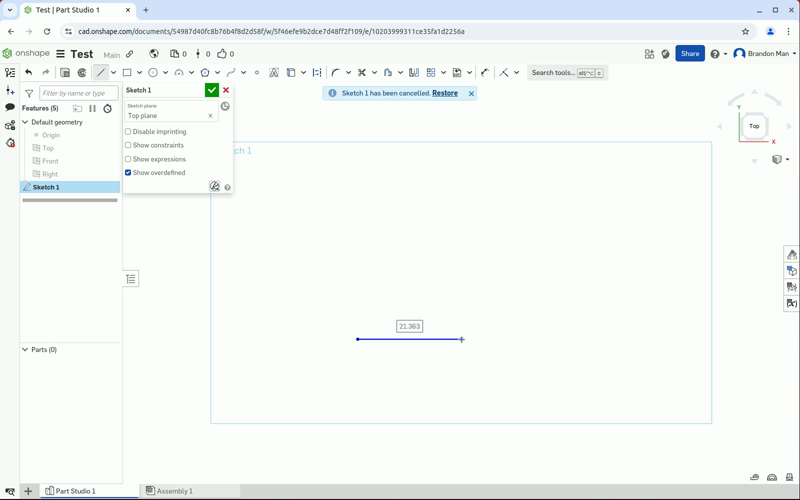
mouse_move(461, 170)
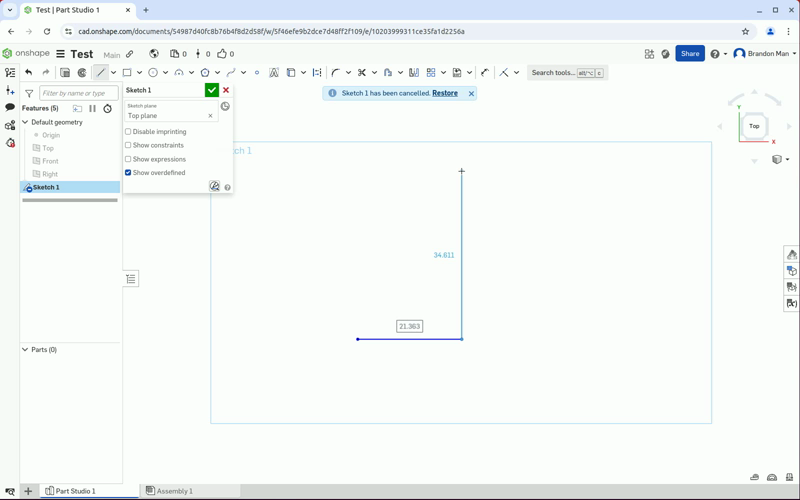
click(461, 170)
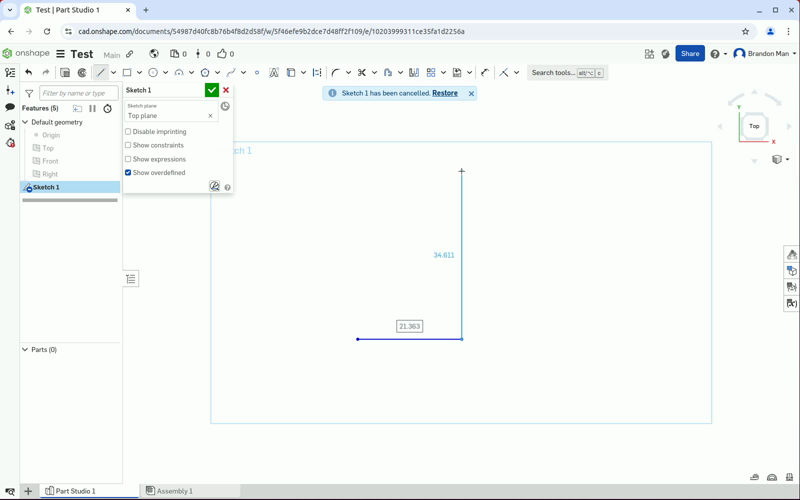
key_up(shift)
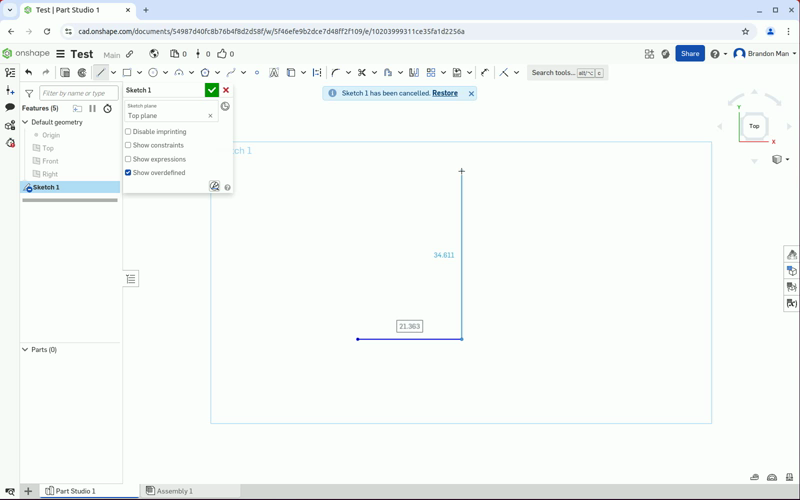
key_down(shift)
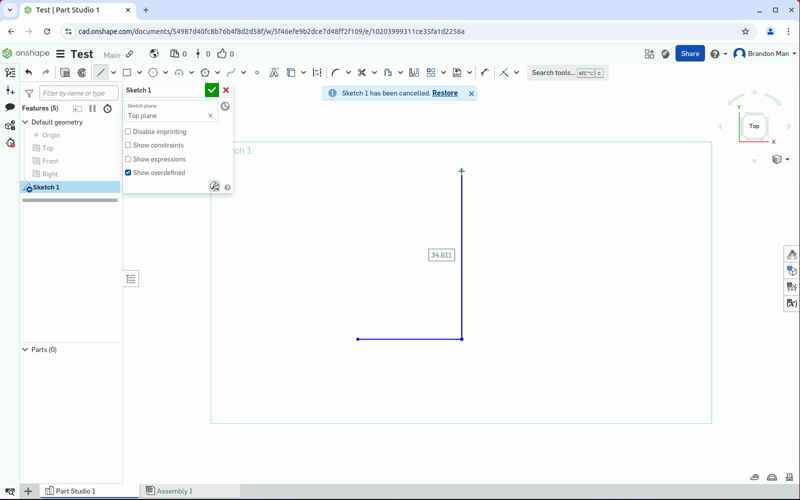
mouse_move(357, 170)
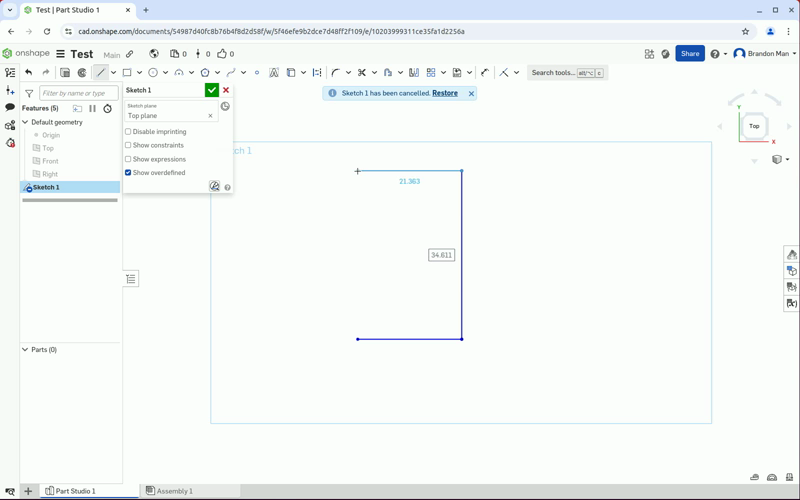
click(357, 170)
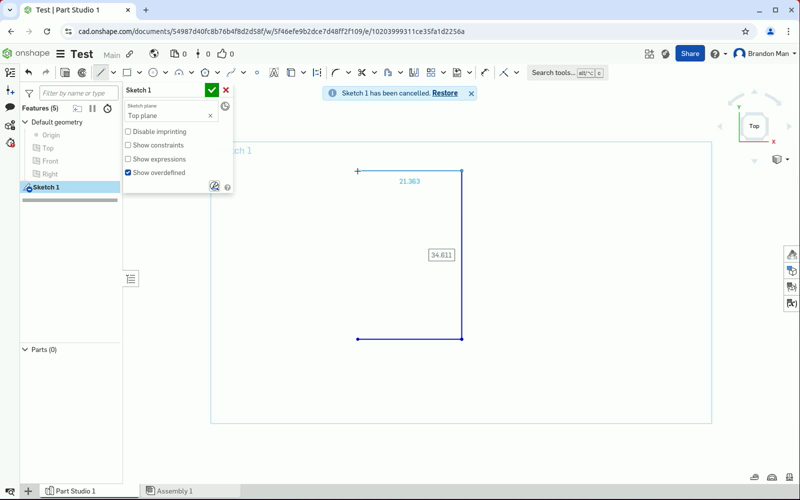
key_up(shift)
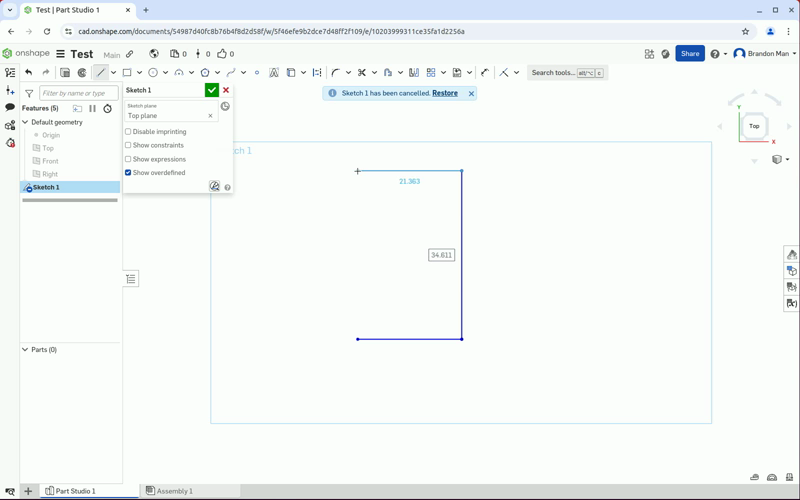
key_down(shift)
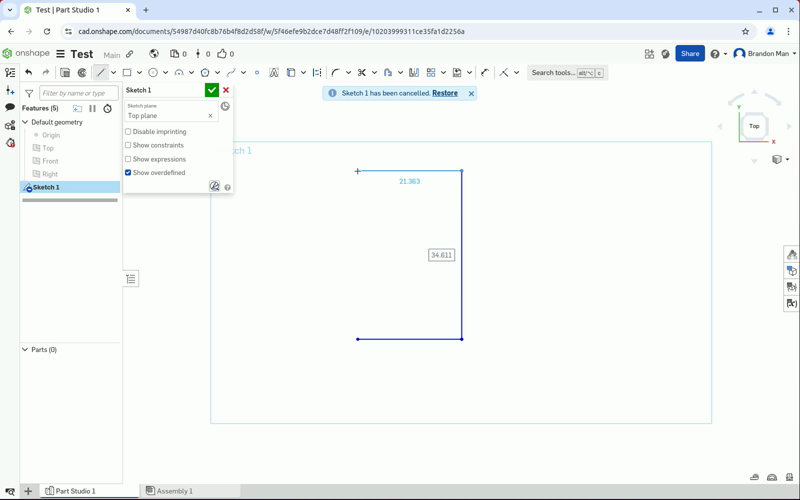
mouse_move(357, 339)
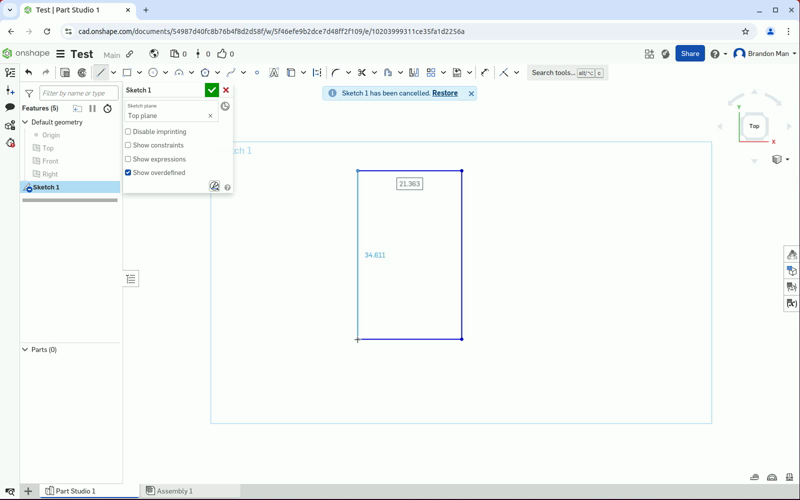
key_up(shift)
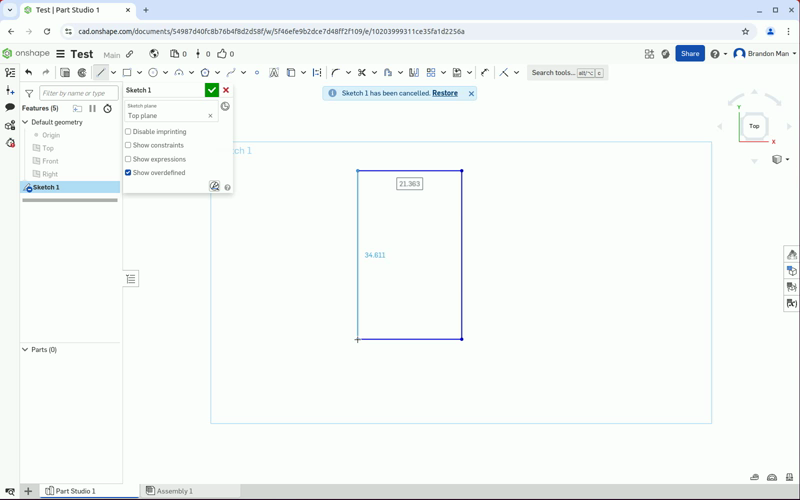
click(357, 339)
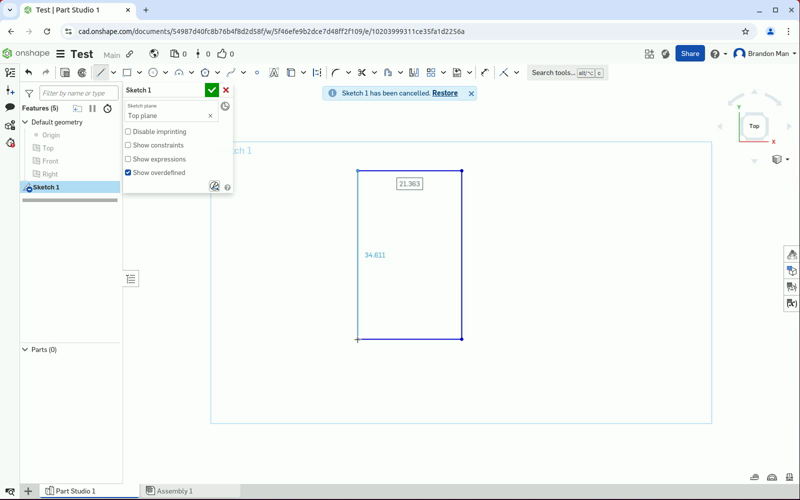
key(esc)
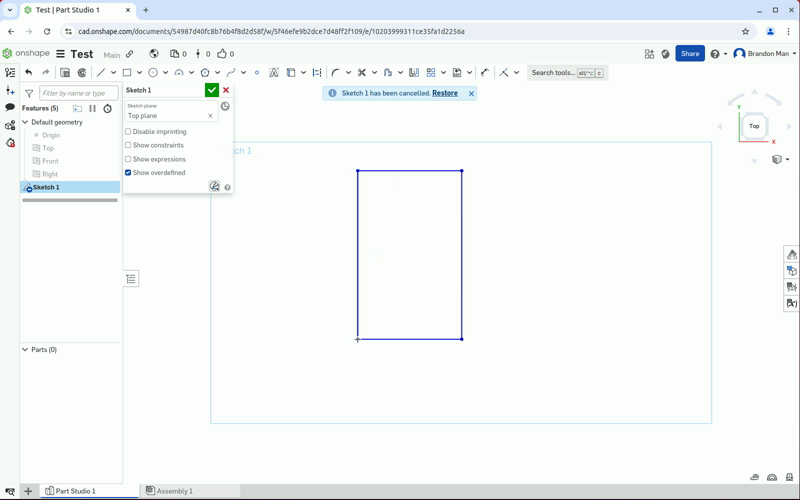
mouse_move(373, 297)
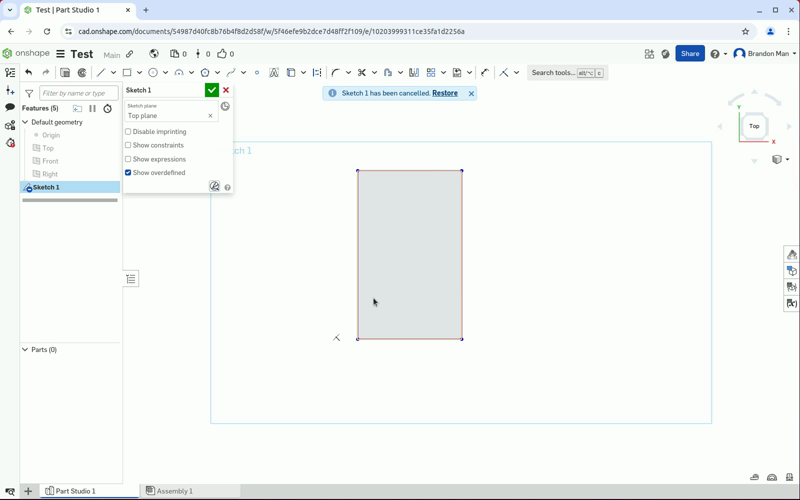
click(373, 297)
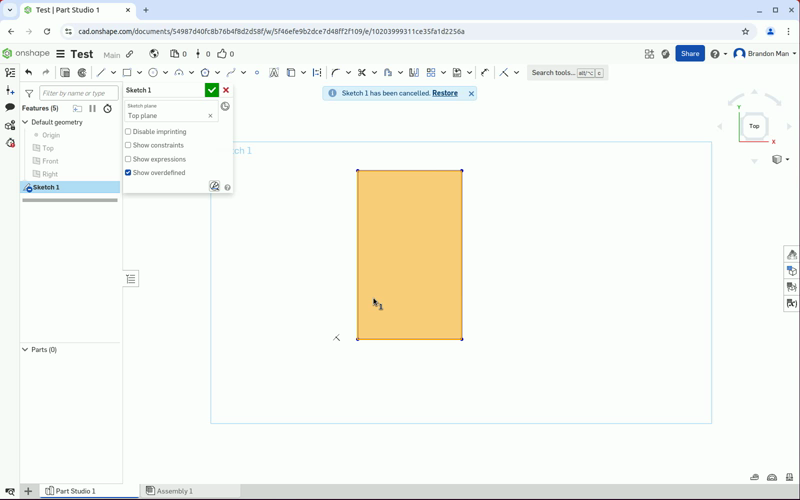
mouse_move(73, 352)
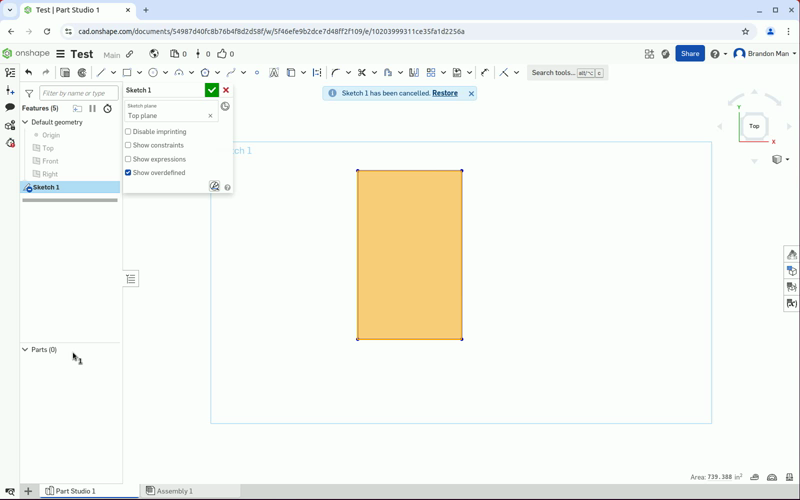
key(shift+y)
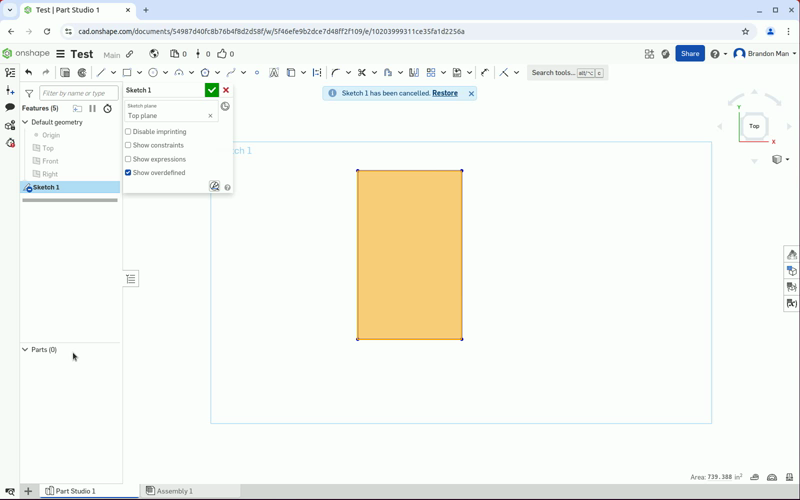
key(shift+e)
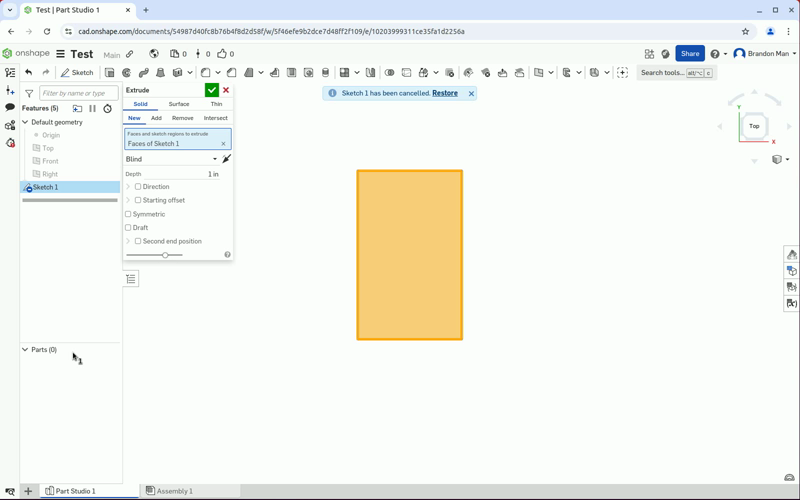
mouse_move(143, 106)
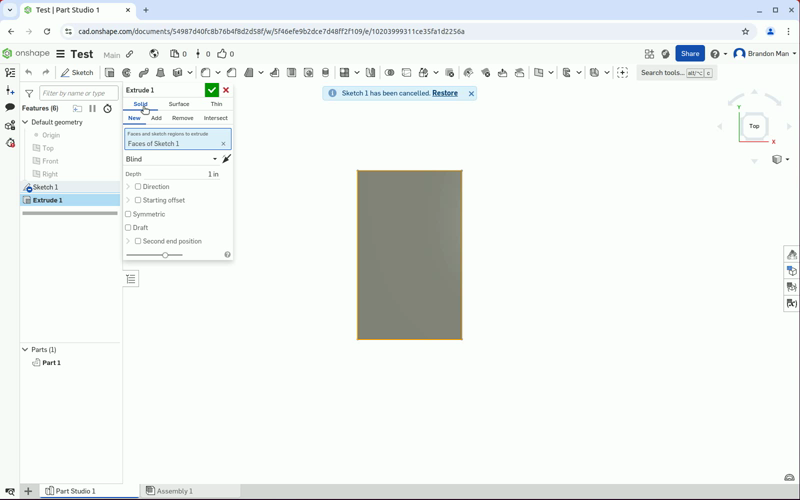
click(143, 106)
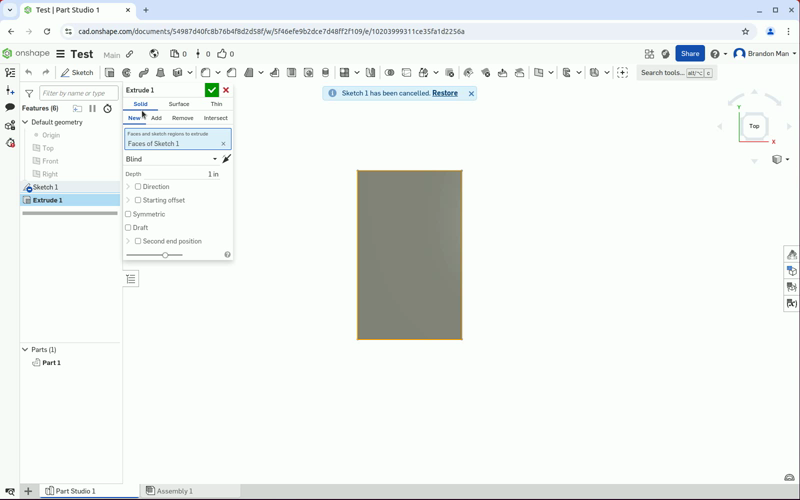
mouse_move(137, 120)
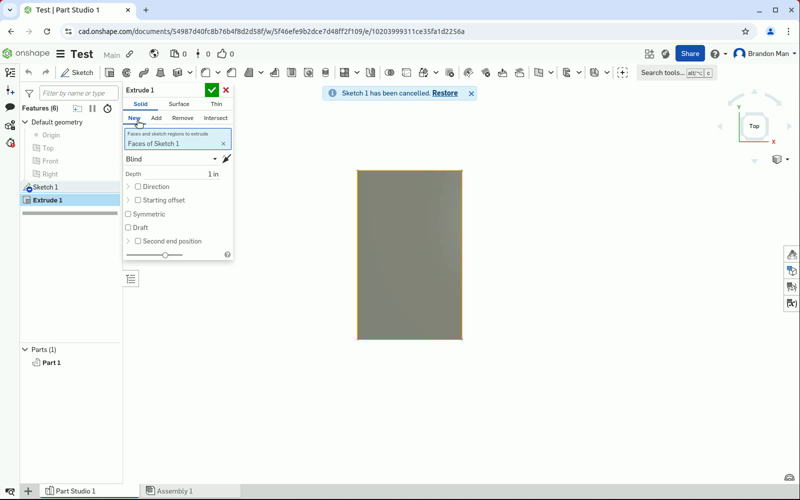
click(137, 120)
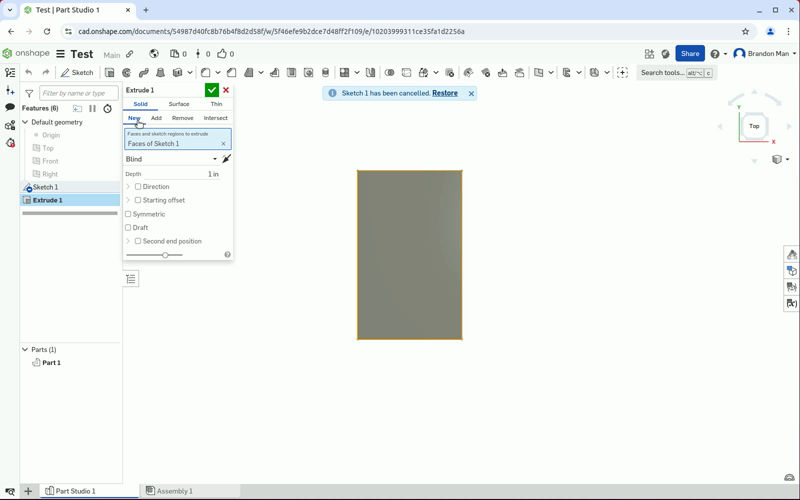
key(tab, 4)
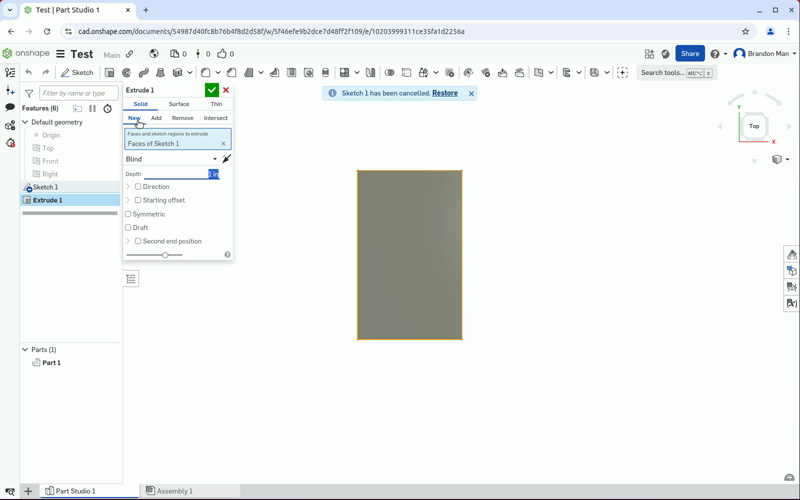
text(4.333)
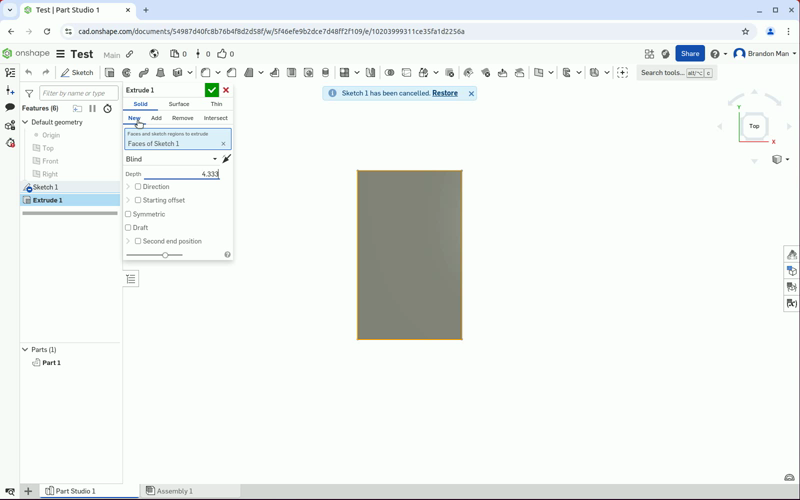
key(enter)
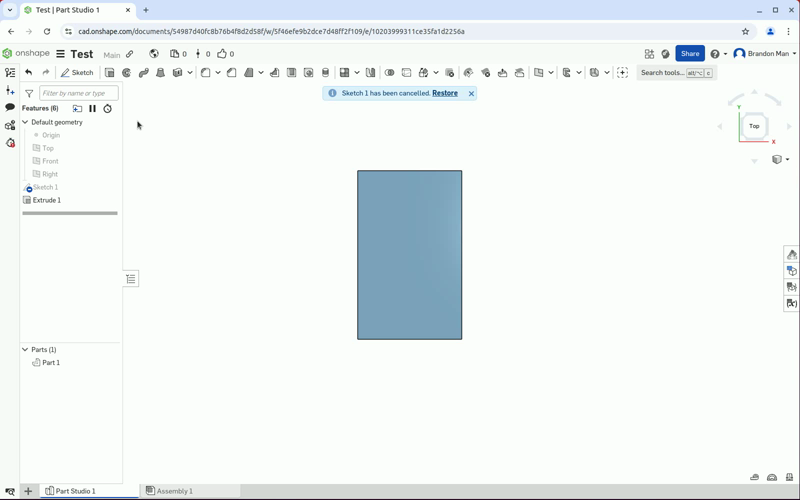
key(shift+h)
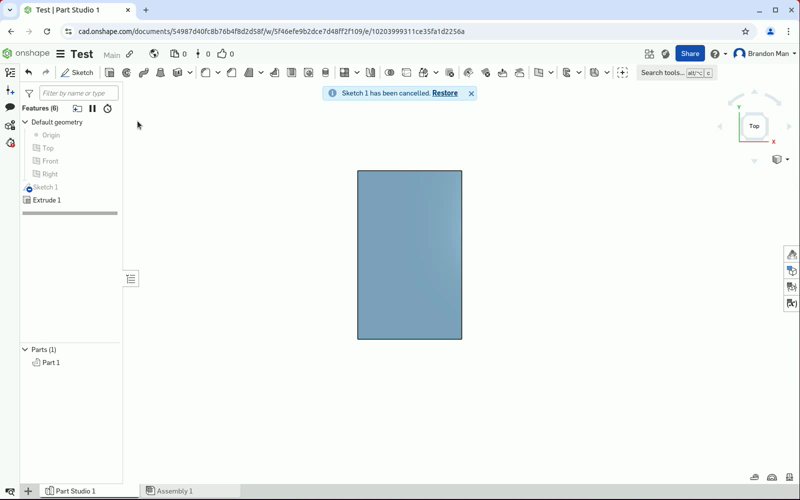
key(shift+h)
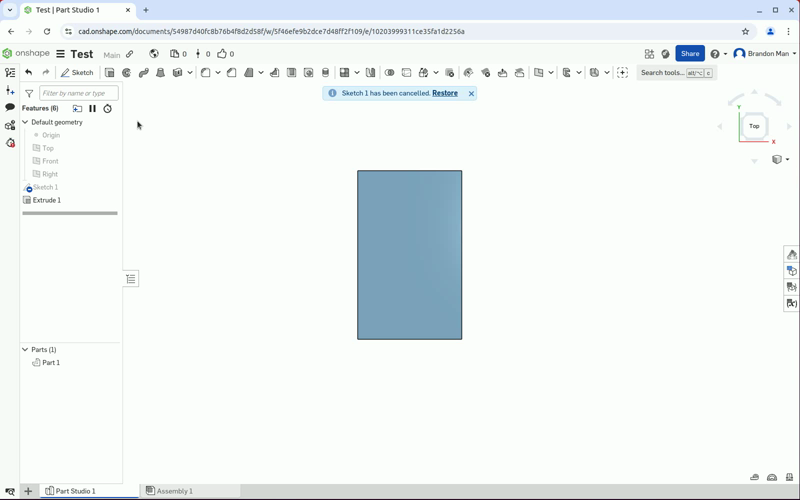
mouse_move(73, 189)
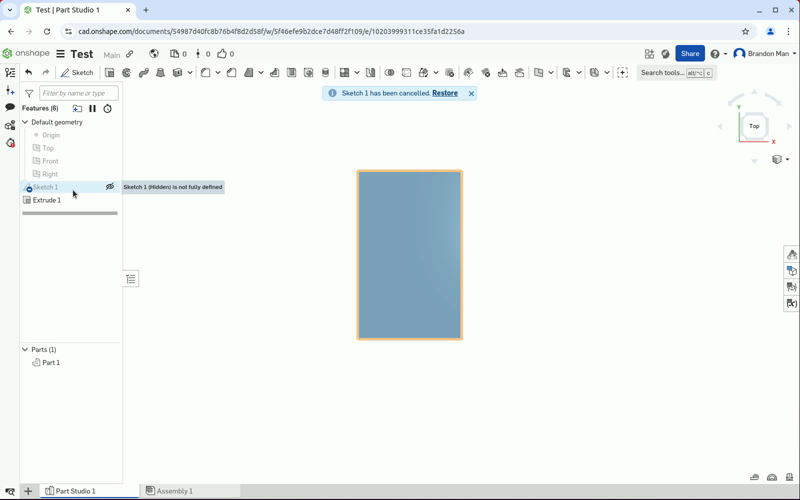
click(73, 189)
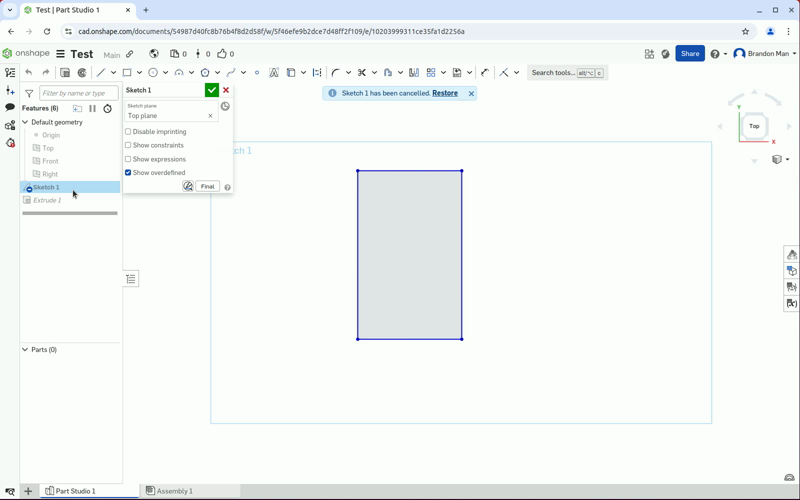
mouse_move(229, 92)
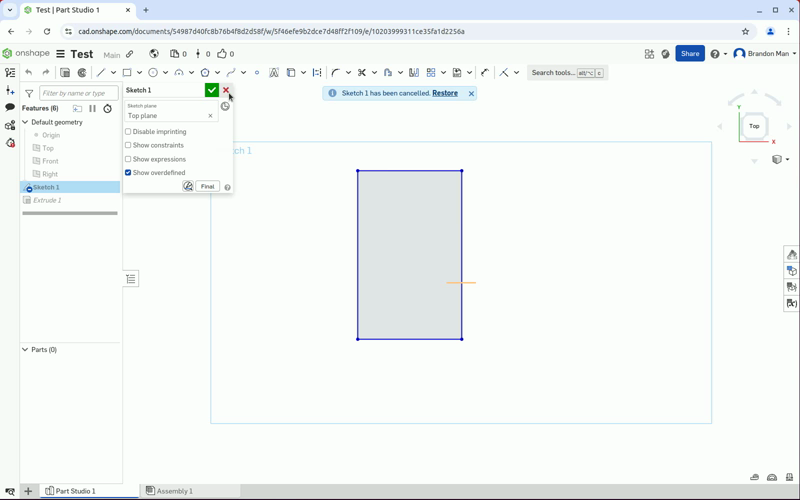
click(229, 92)
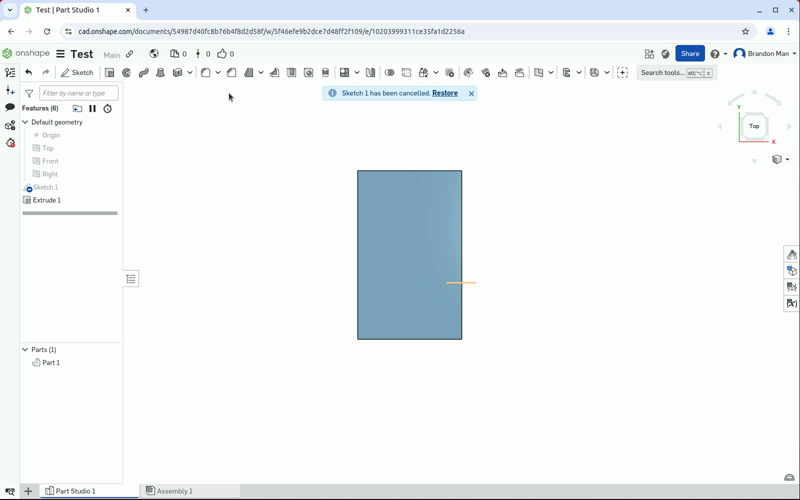
mouse_move(541, 75)
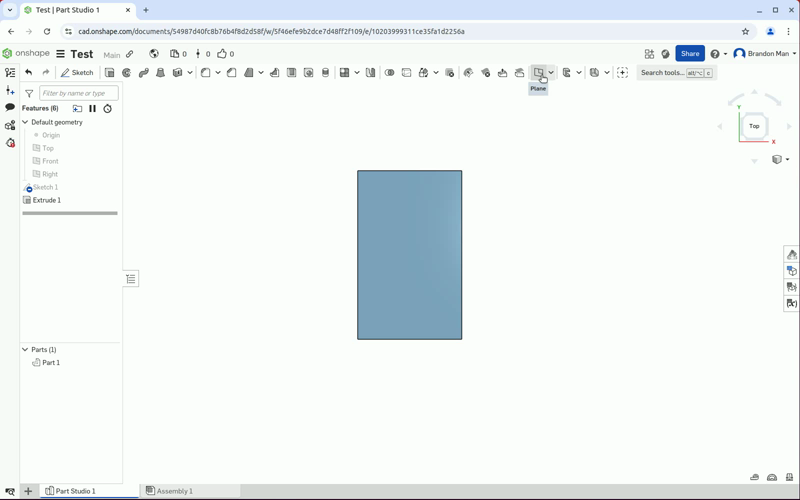
click(541, 75)
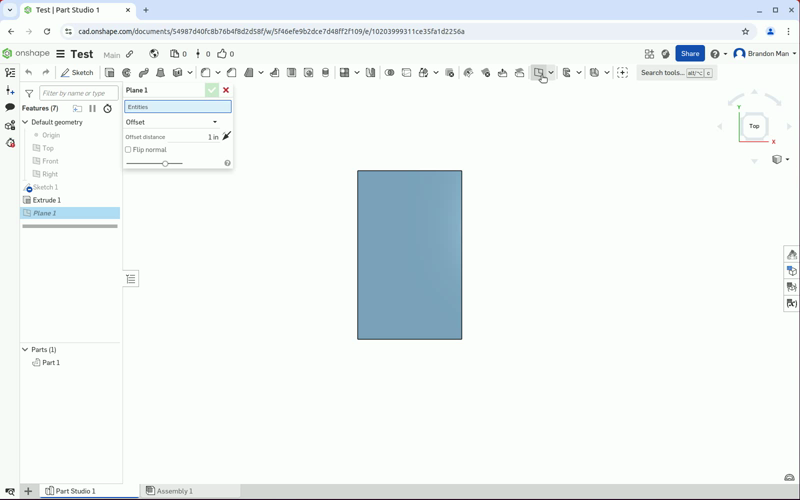
mouse_move(73, 150)
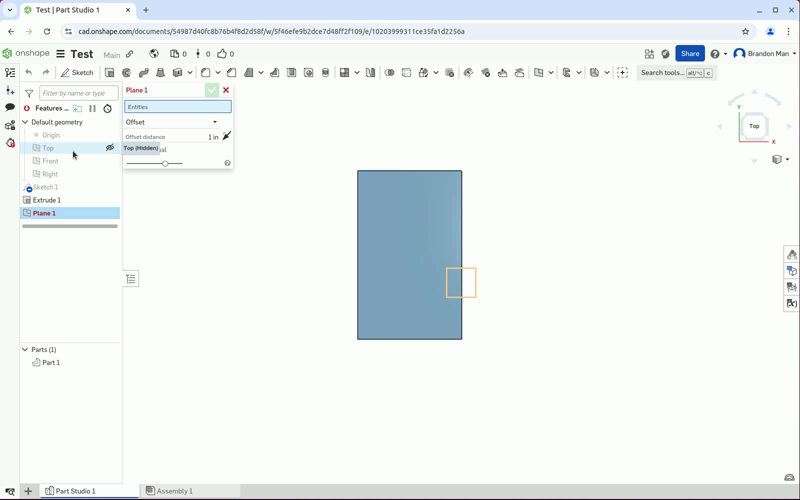
click(73, 150)
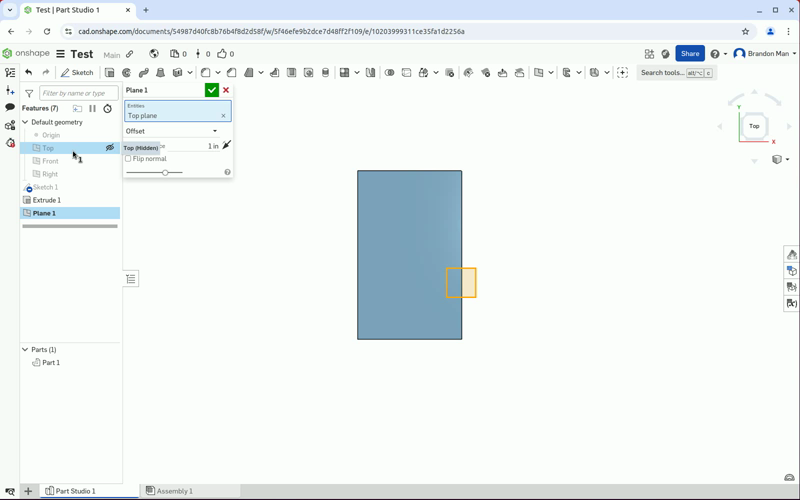
key(tab, 2)
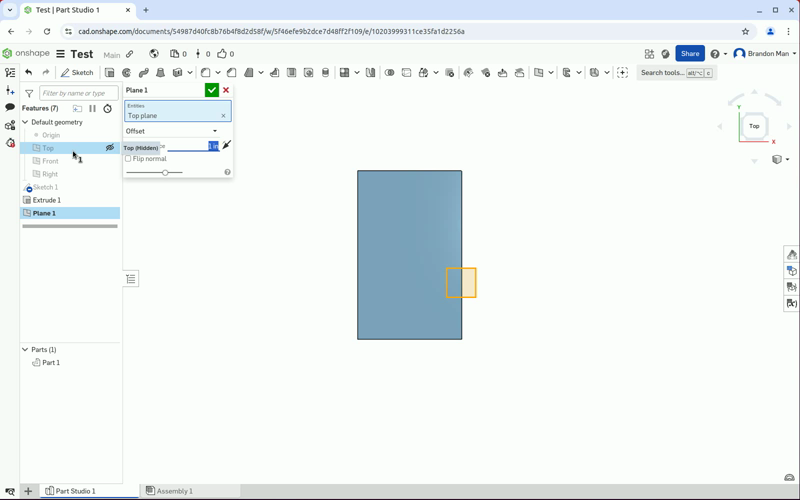
text(4.344)
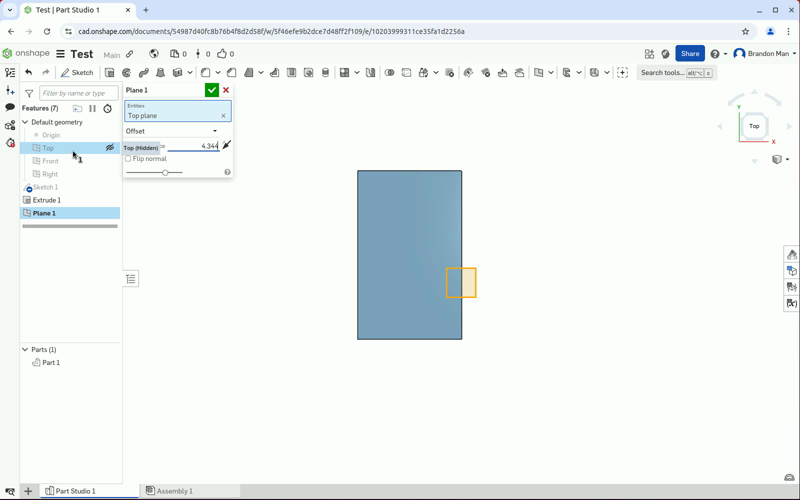
key(enter, 2)
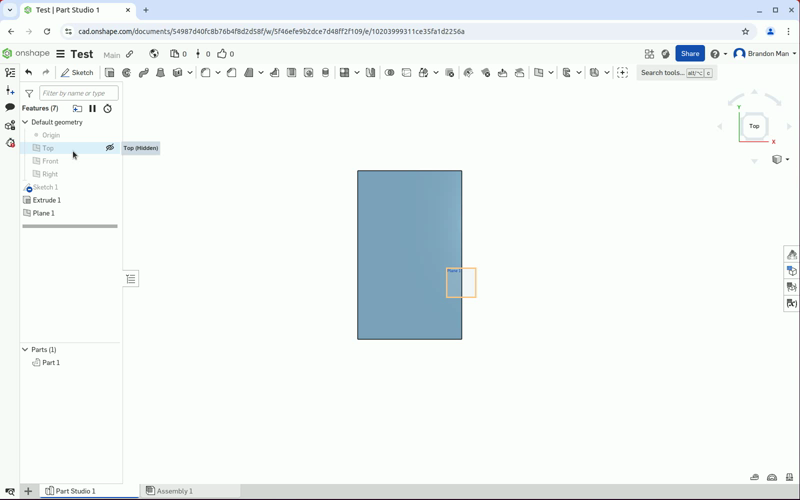
key(shift+s)
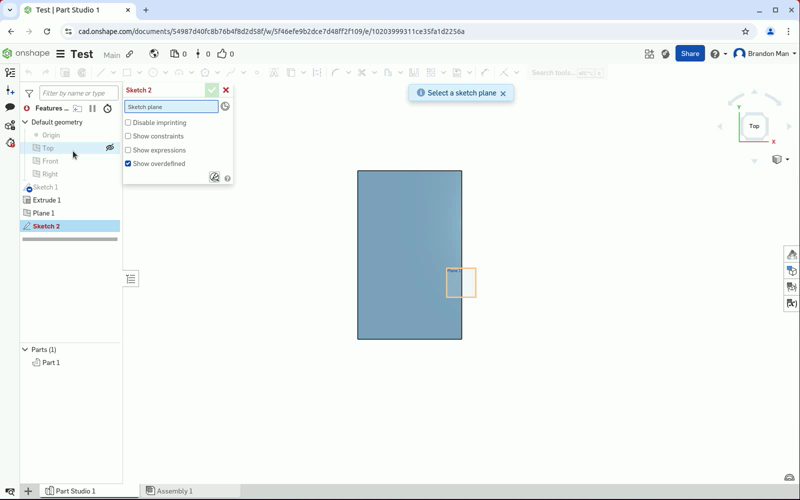
mouse_move(73, 215)
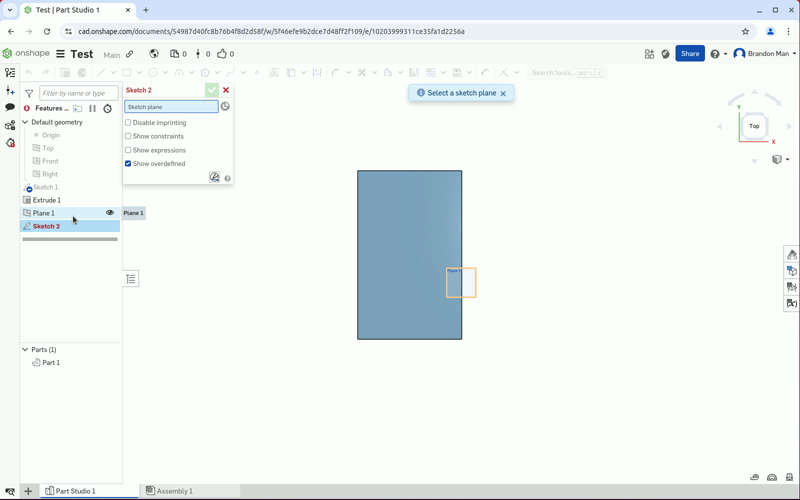
click(73, 215)
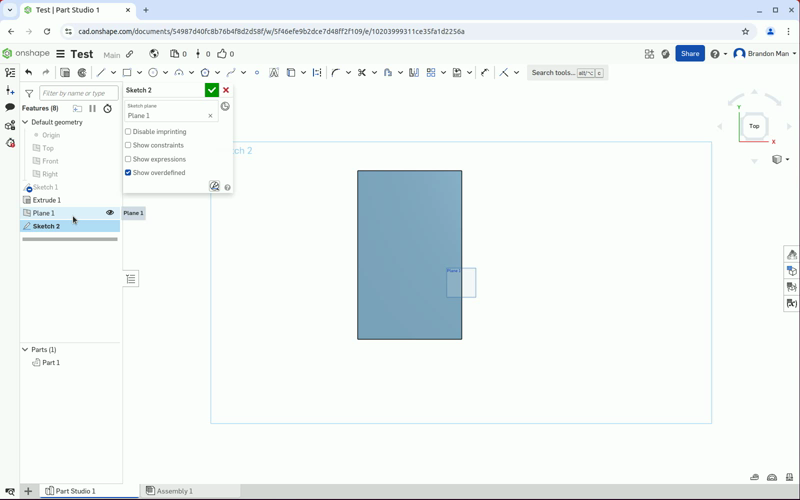
mouse_move(73, 352)
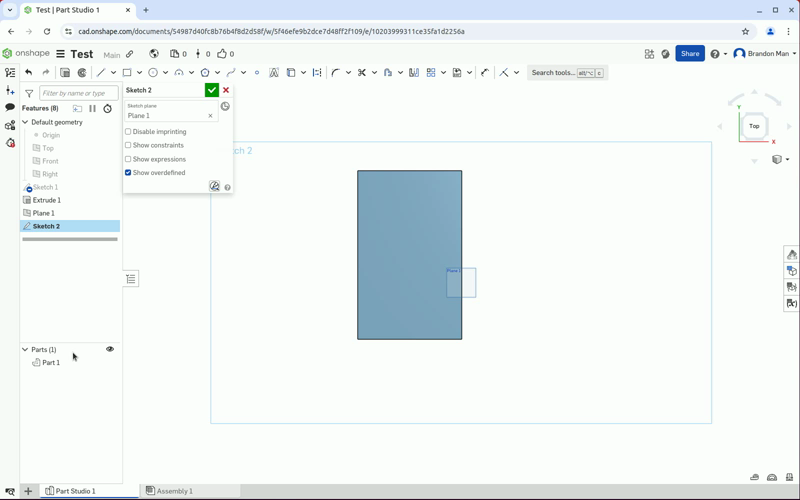
key(y)
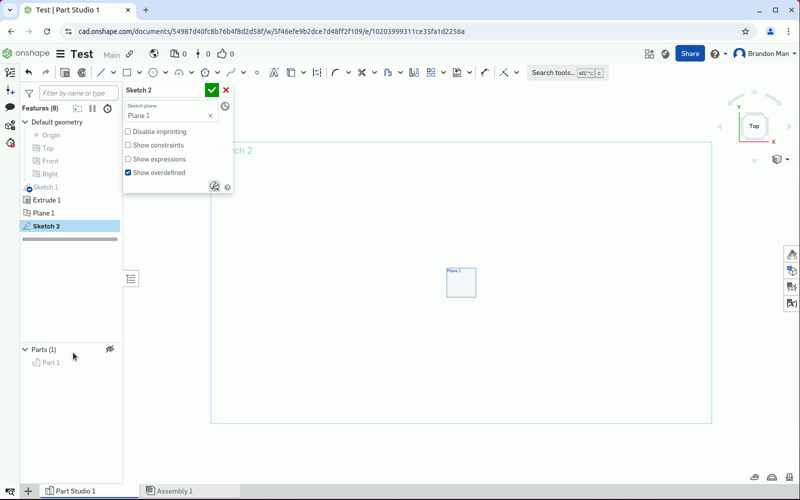
key(l)
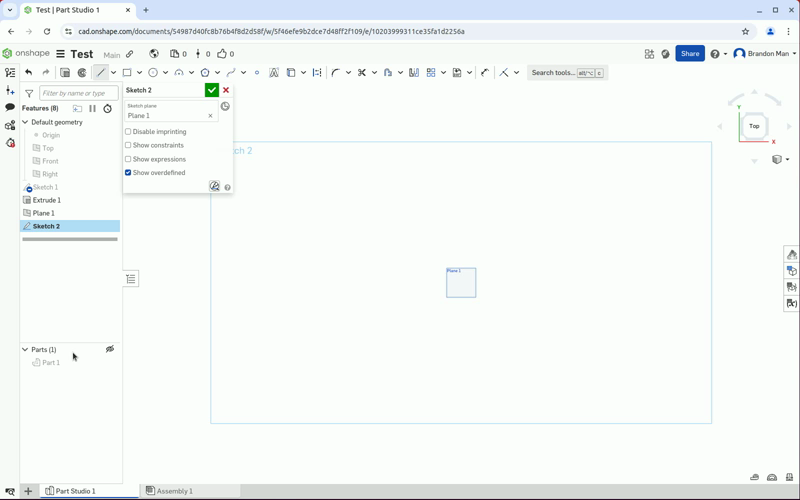
key_down(shift)
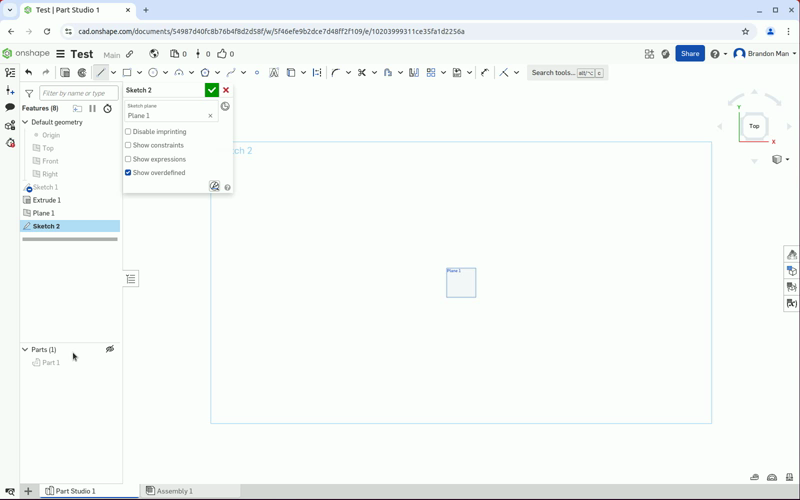
mouse_move(357, 307)
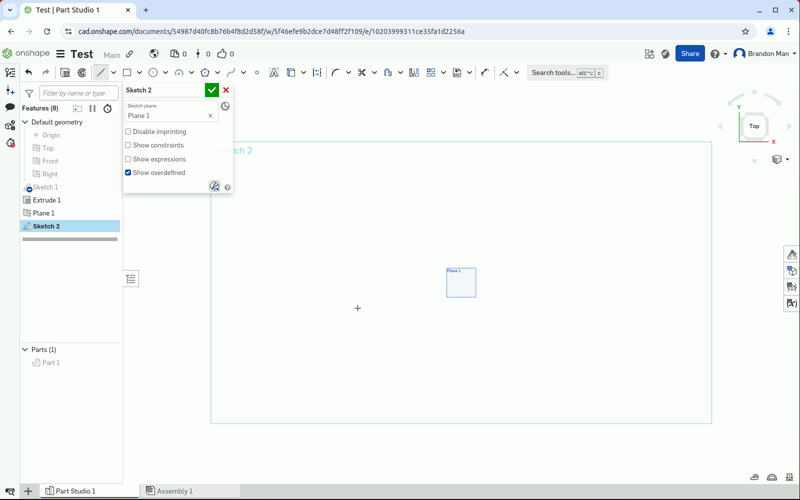
click(357, 307)
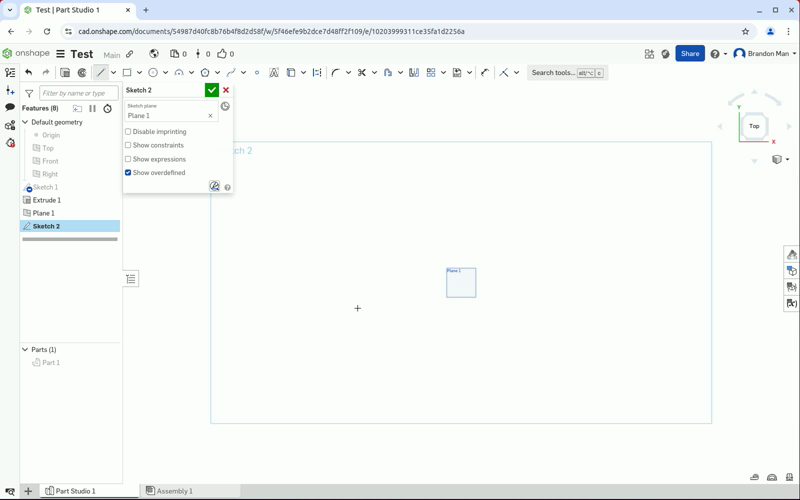
key_up(shift)
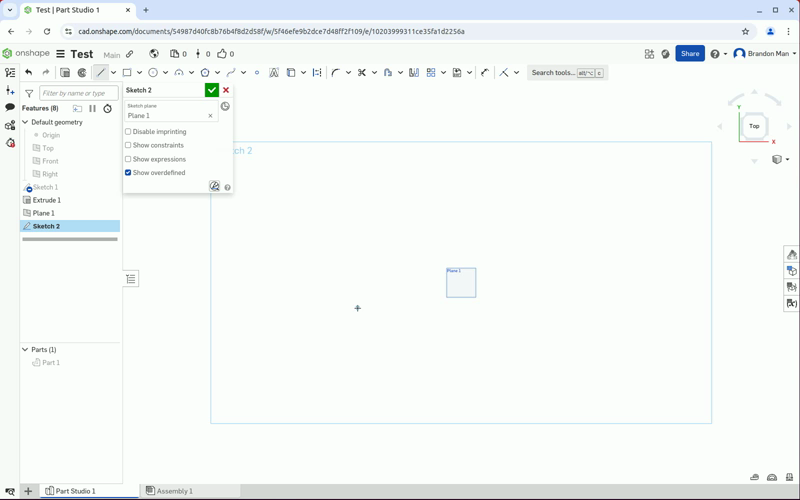
key_down(shift)
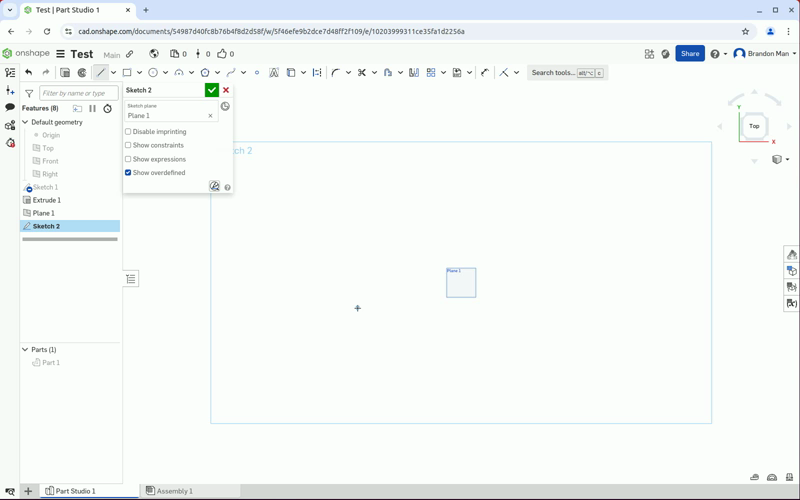
mouse_move(463, 307)
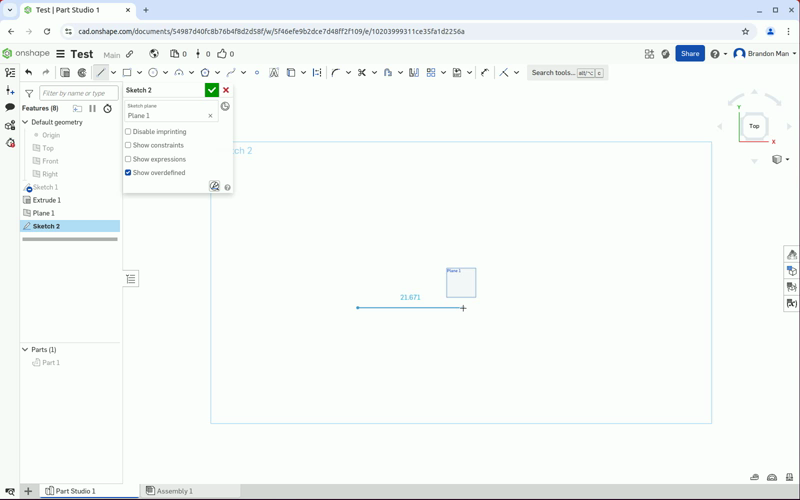
click(463, 307)
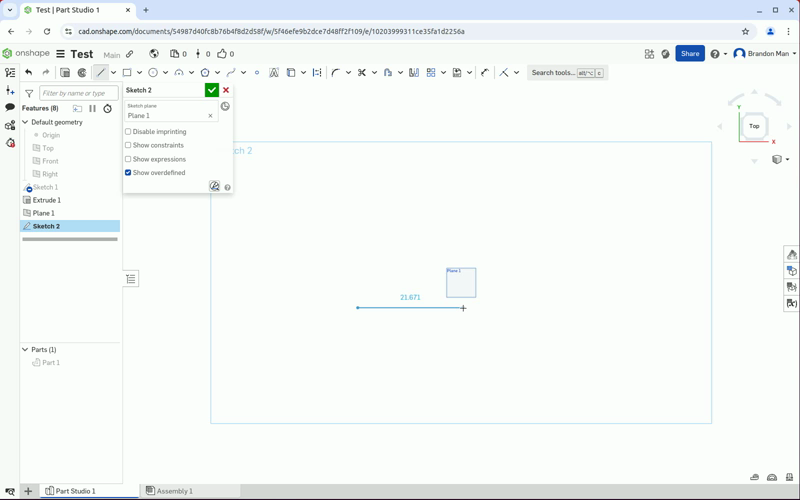
key_up(shift)
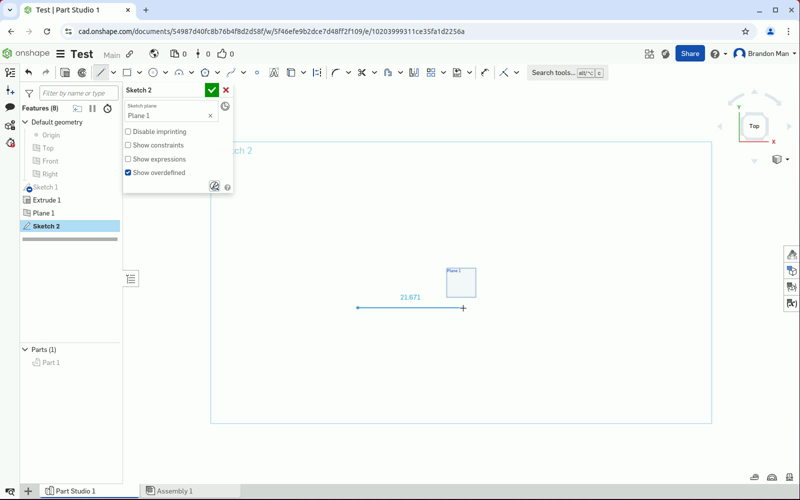
key_down(shift)
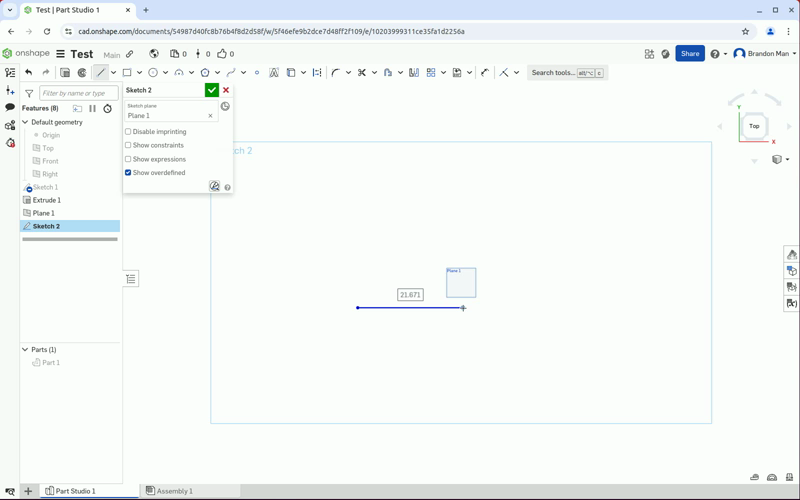
mouse_move(463, 201)
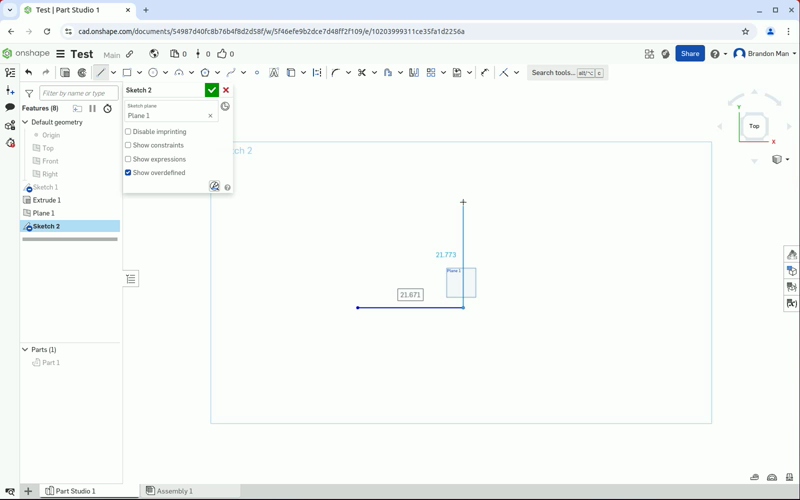
click(463, 201)
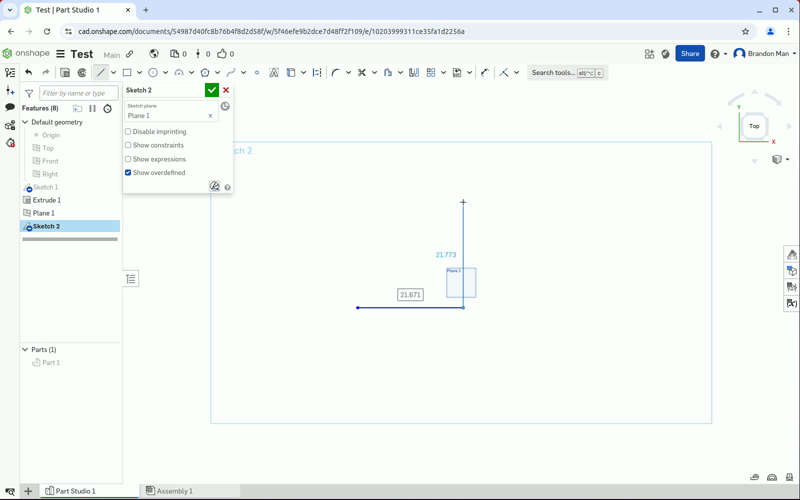
key_up(shift)
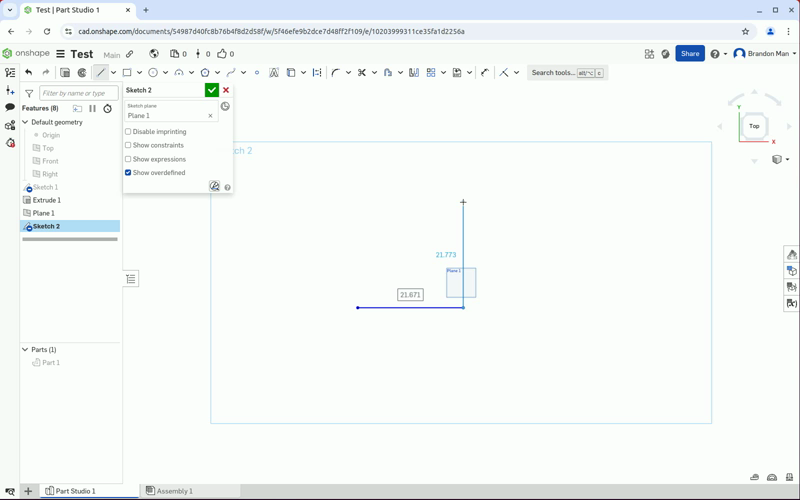
key_down(shift)
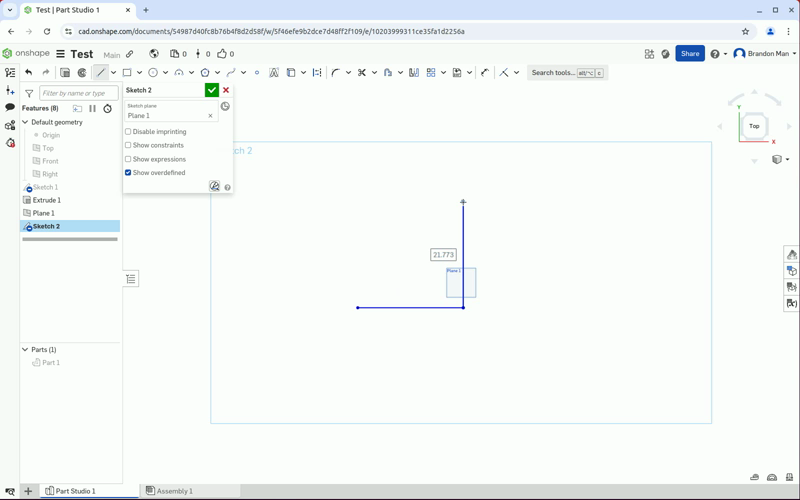
mouse_move(357, 201)
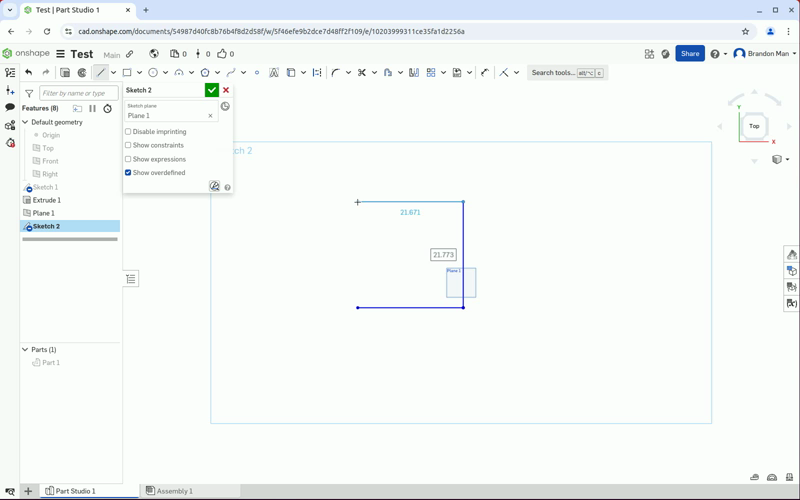
click(357, 201)
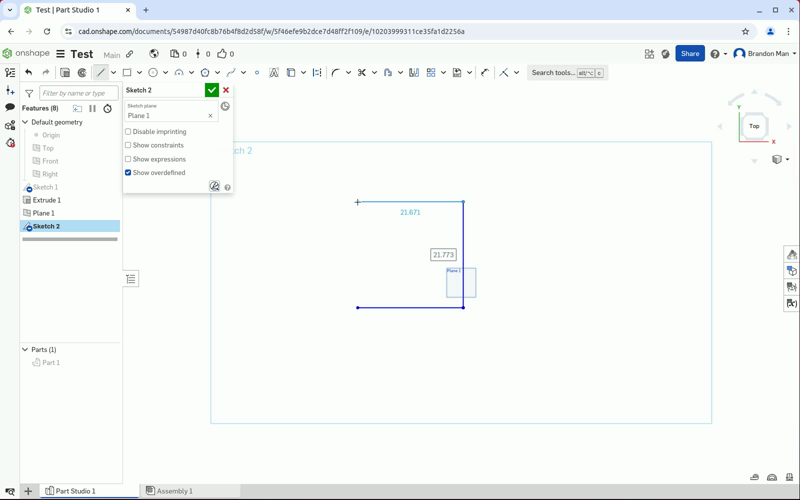
key_up(shift)
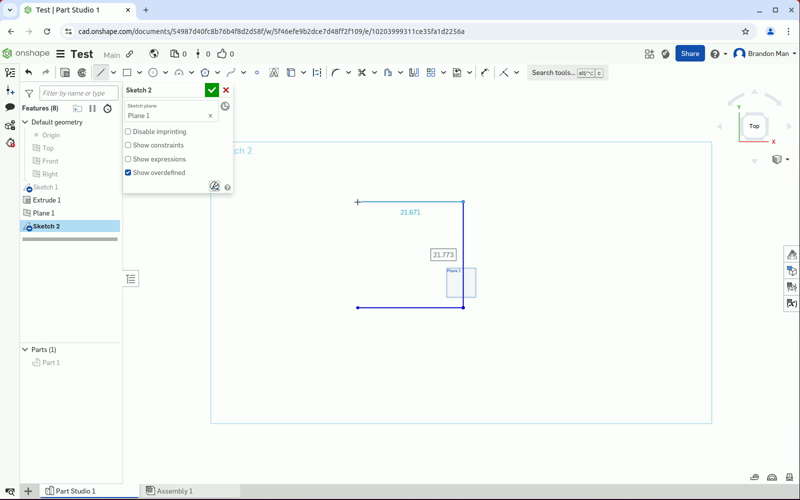
key_down(shift)
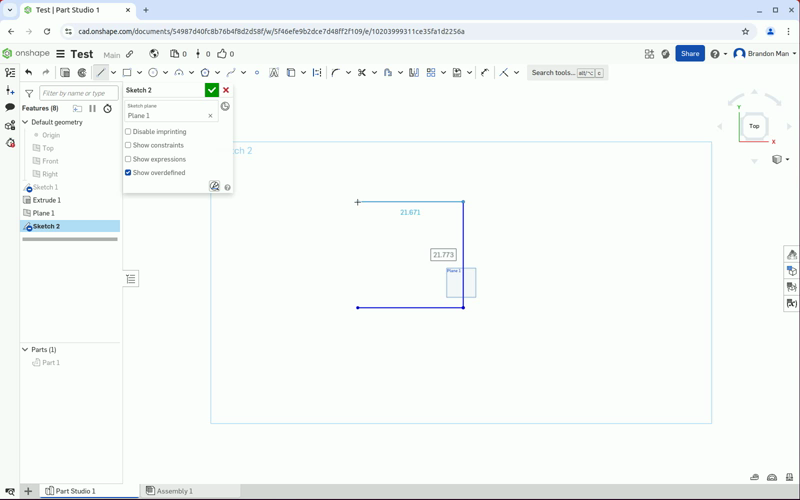
mouse_move(357, 307)
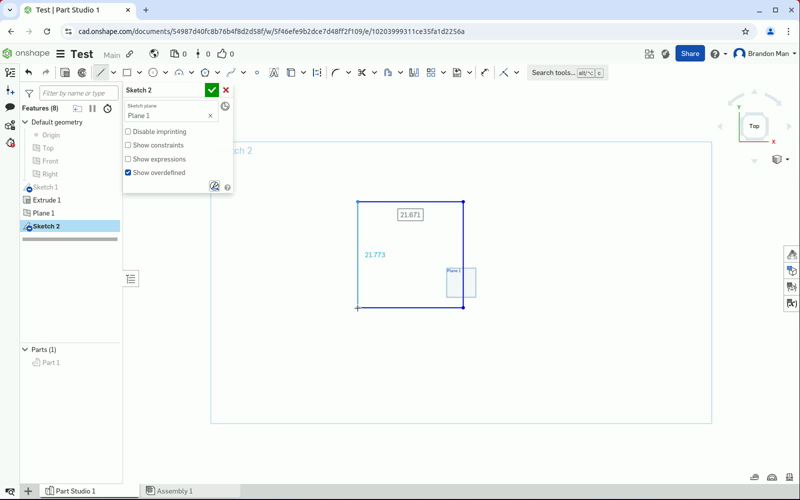
key_up(shift)
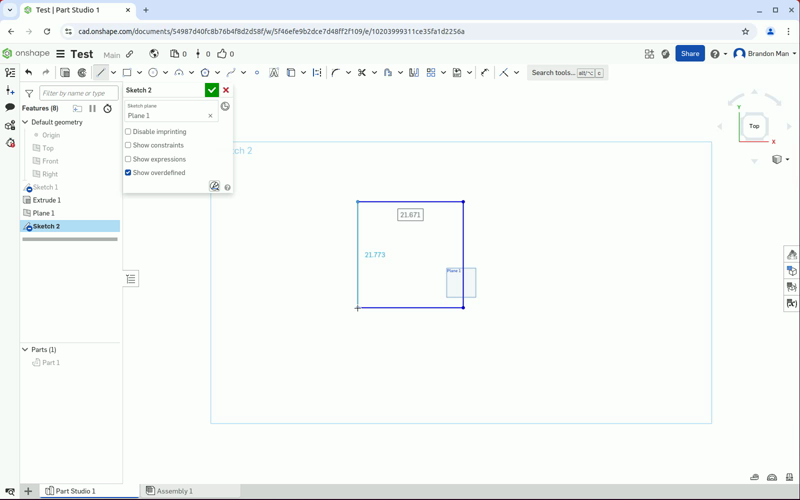
click(357, 307)
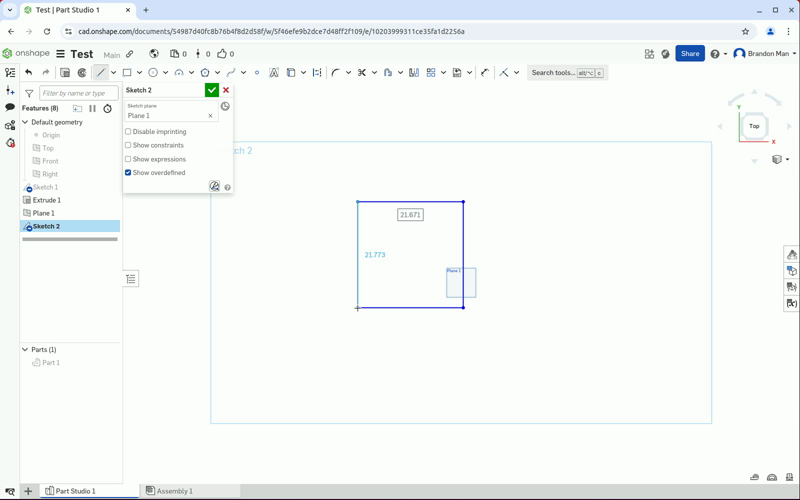
key(esc)
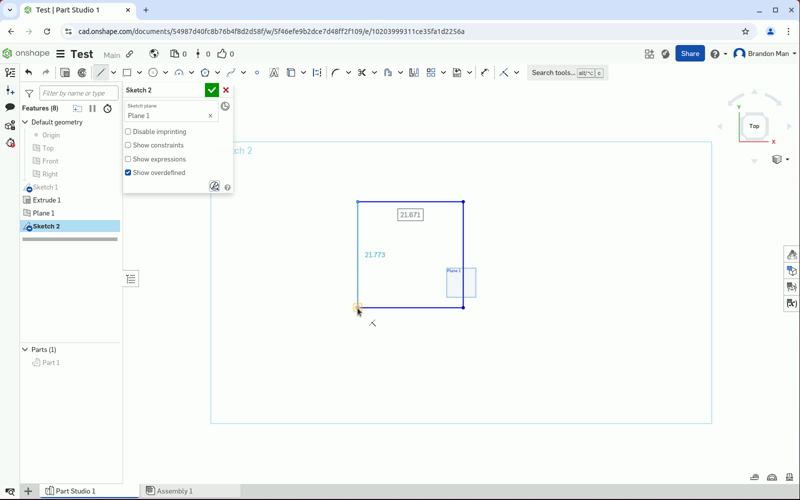
mouse_move(410, 270)
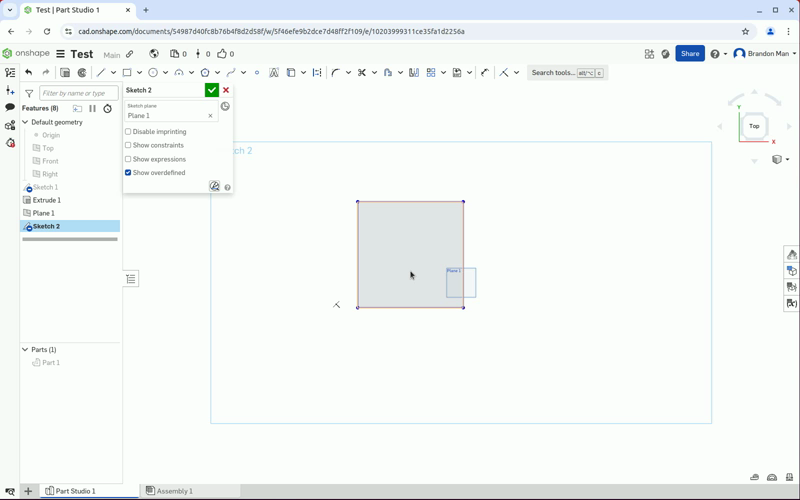
click(410, 270)
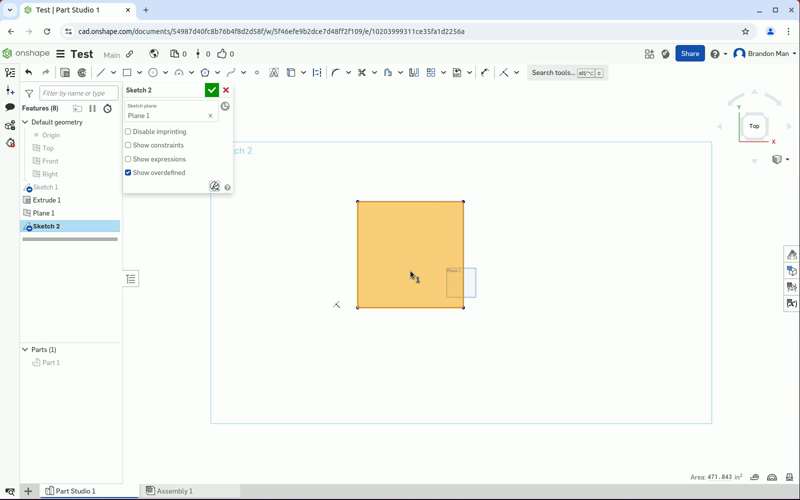
mouse_move(73, 352)
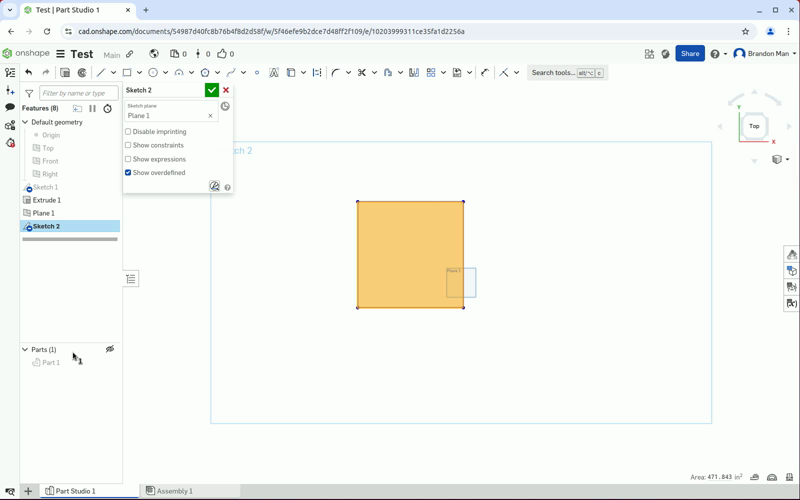
key(shift+y)
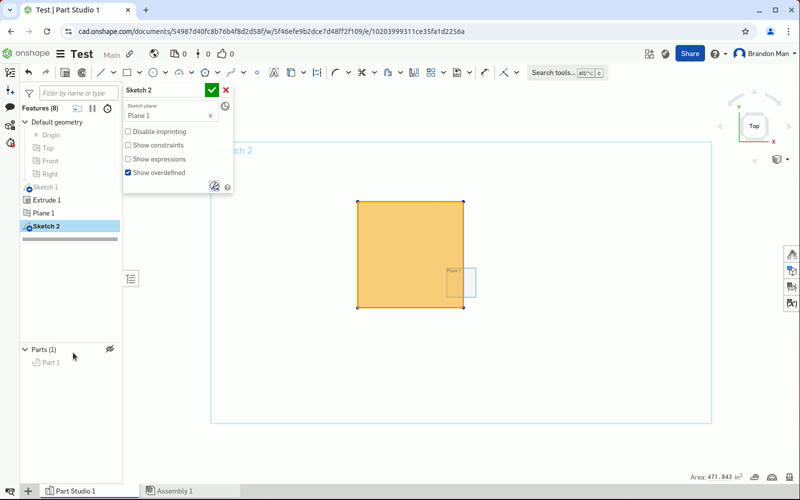
key(shift+e)
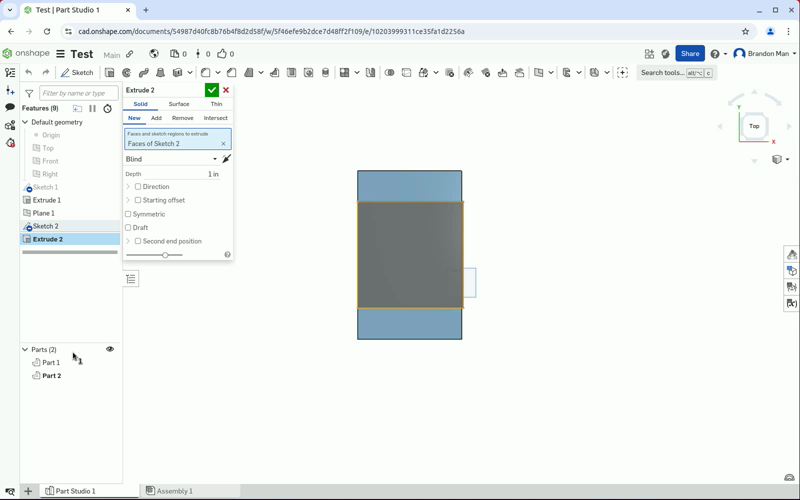
mouse_move(143, 106)
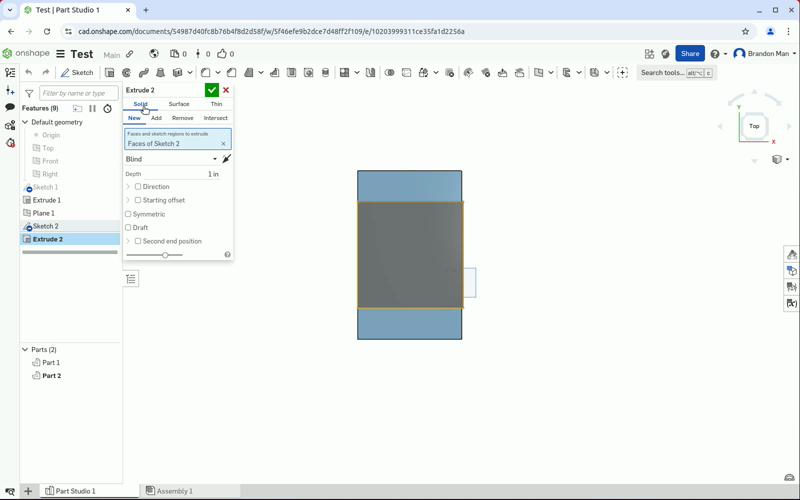
click(143, 106)
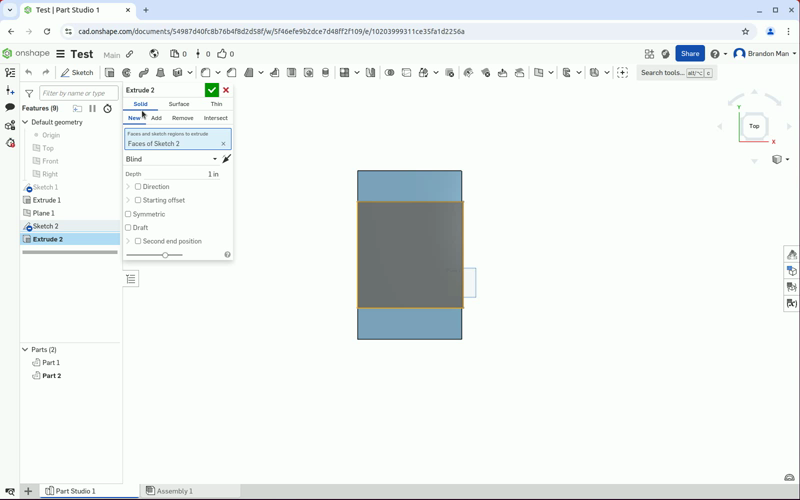
mouse_move(137, 120)
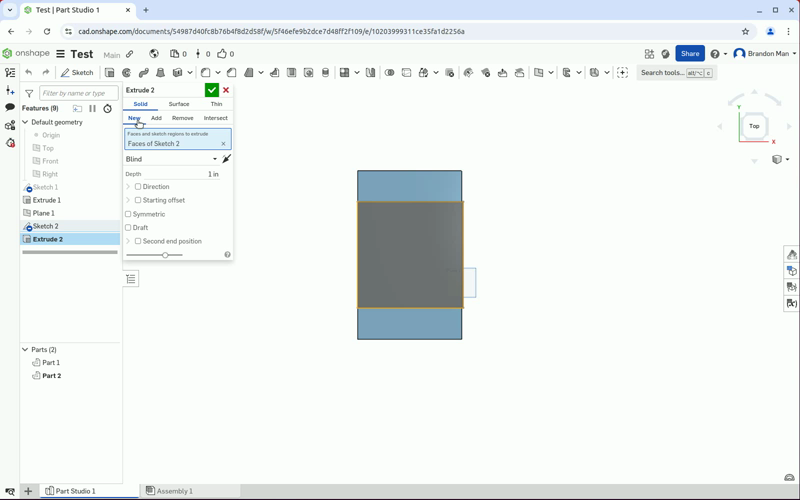
click(137, 120)
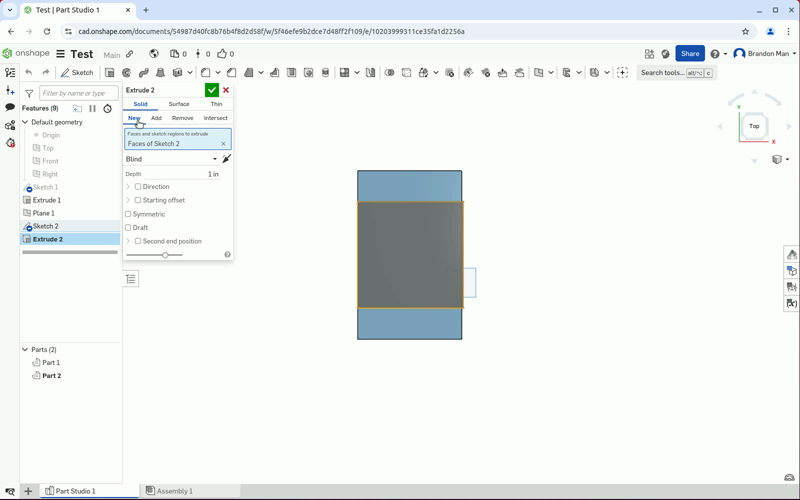
key(tab, 4)
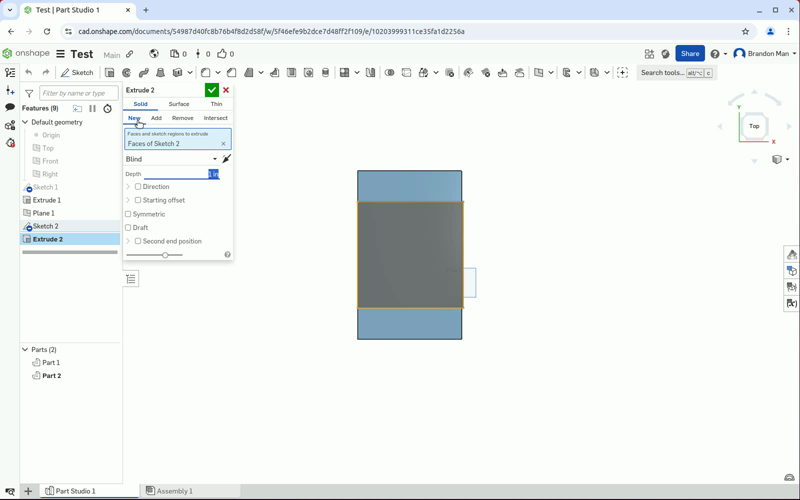
text(3.37)
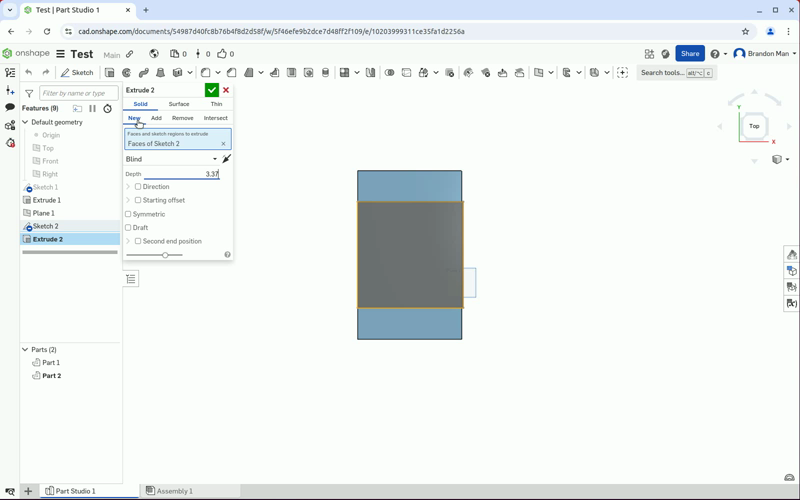
key(enter)
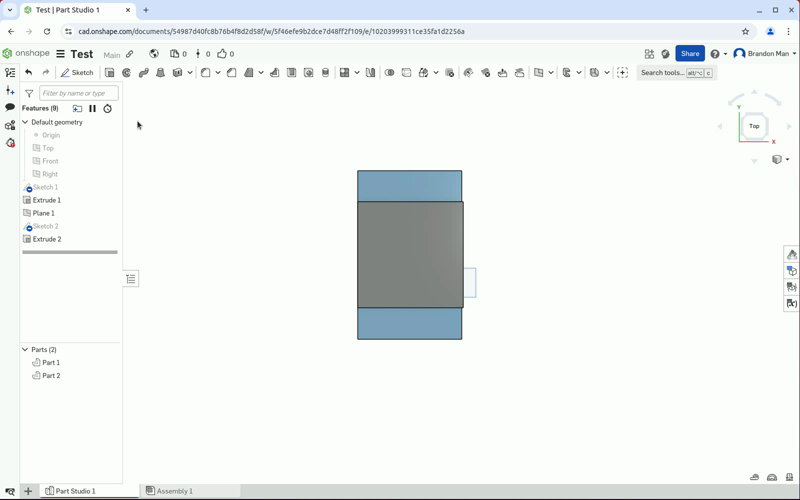
key(shift+h)
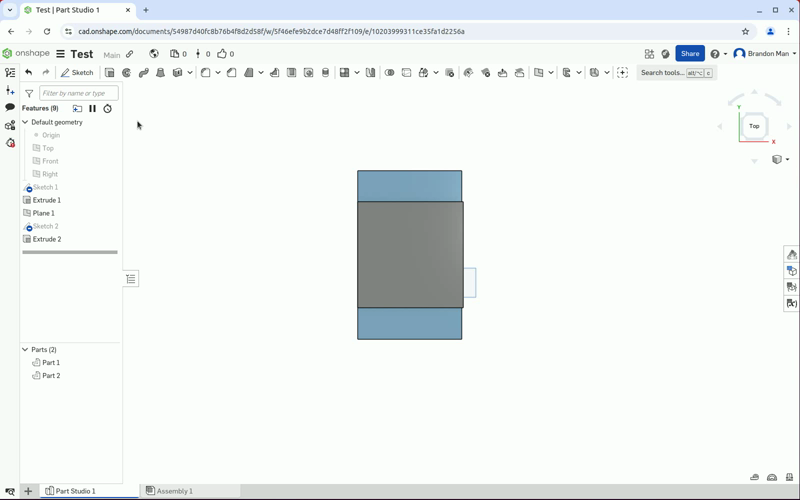
key(shift+h)
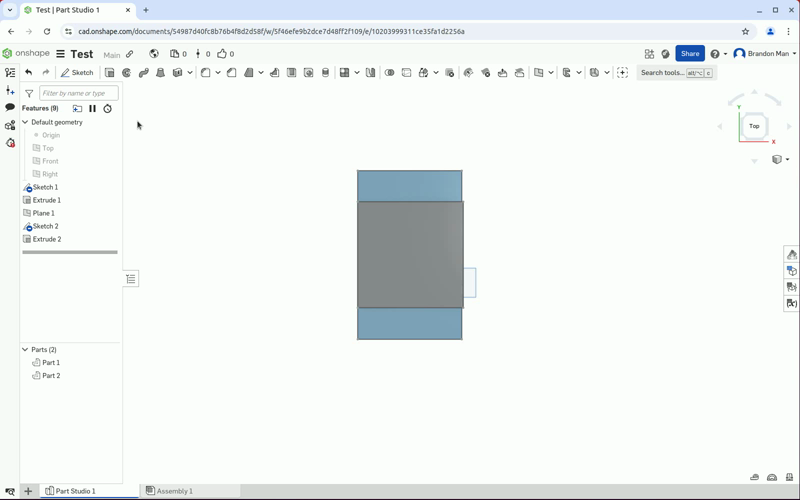
key(shift+7)
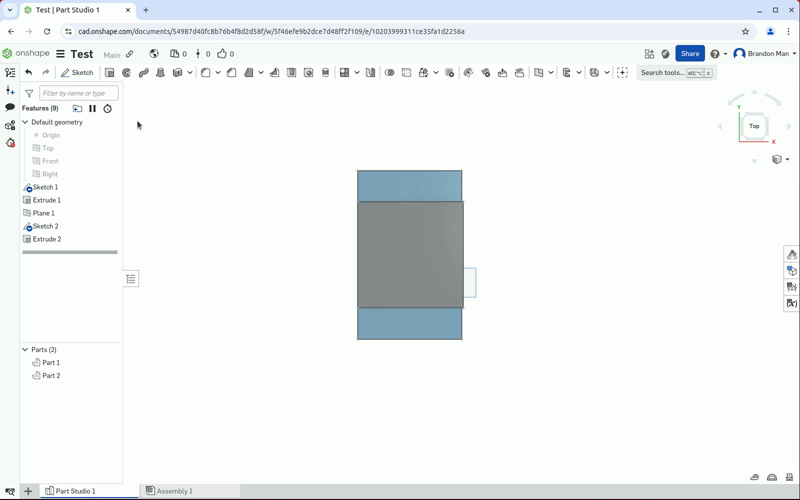
key(up, 3)
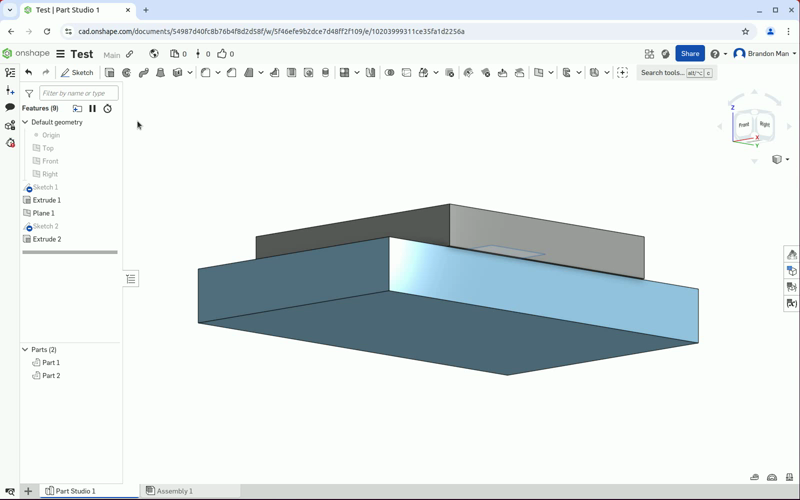
key(left, 3)
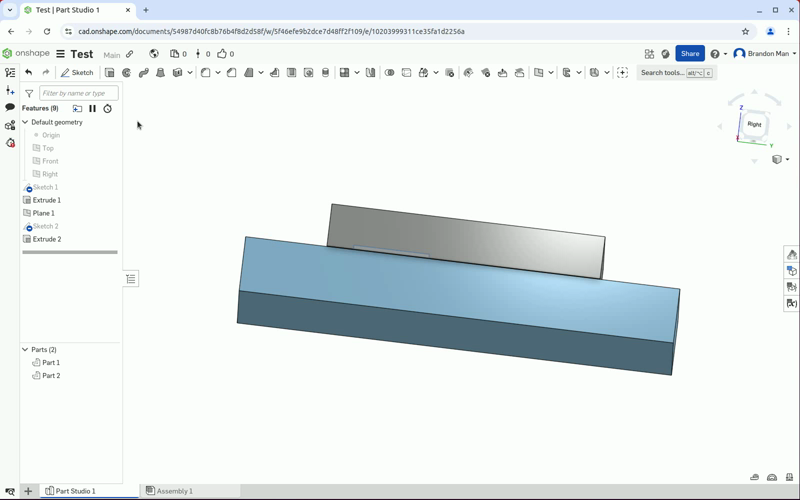
key(right, 3)
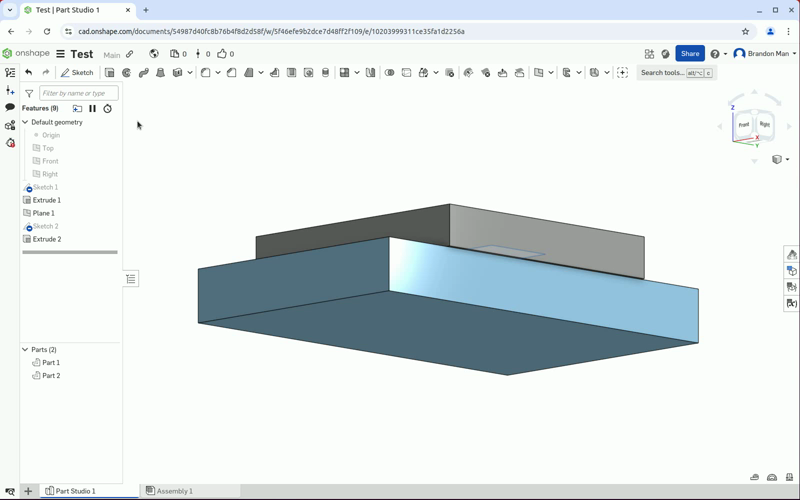
key(down, 3)
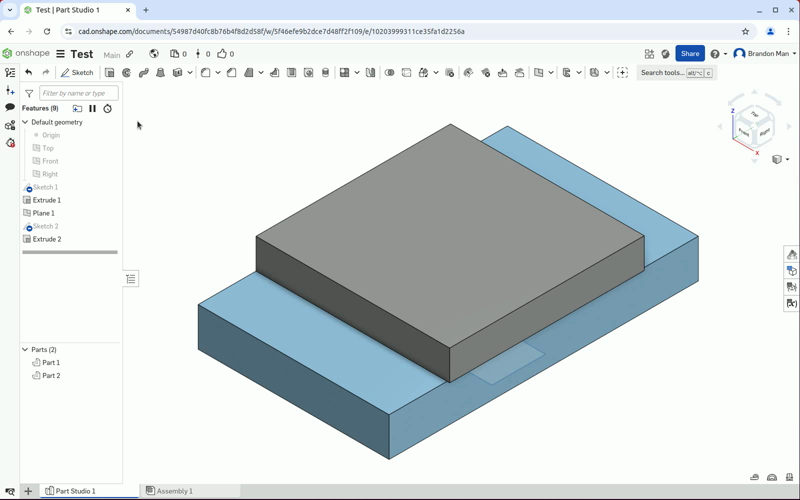
mouse_move(73, 189)
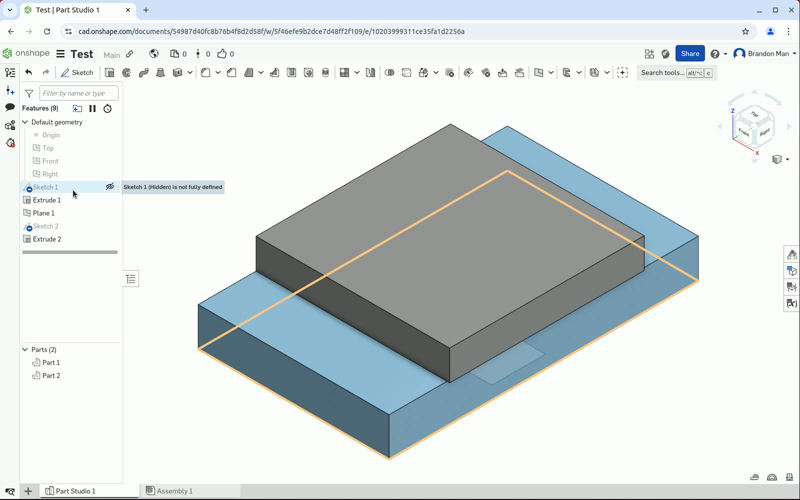
click(73, 189)